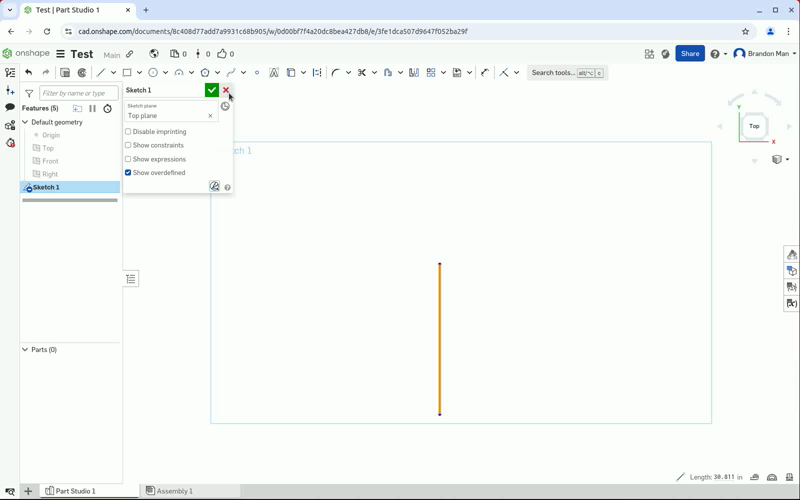
key(shift+h)
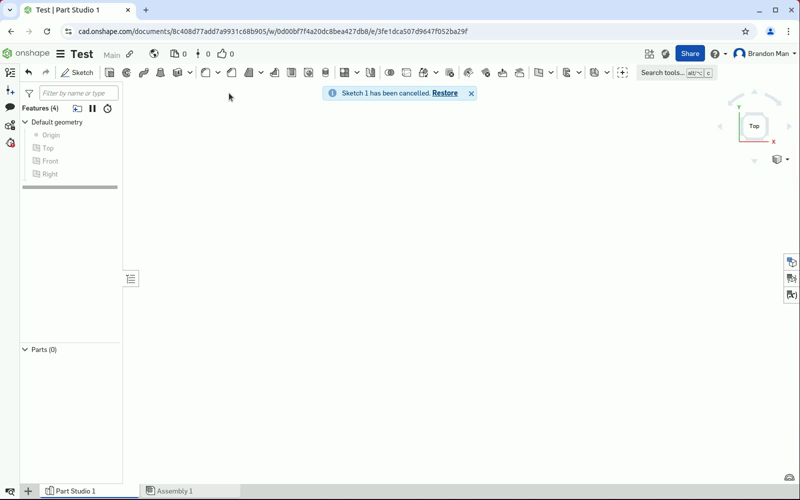
mouse_move(73, 352)
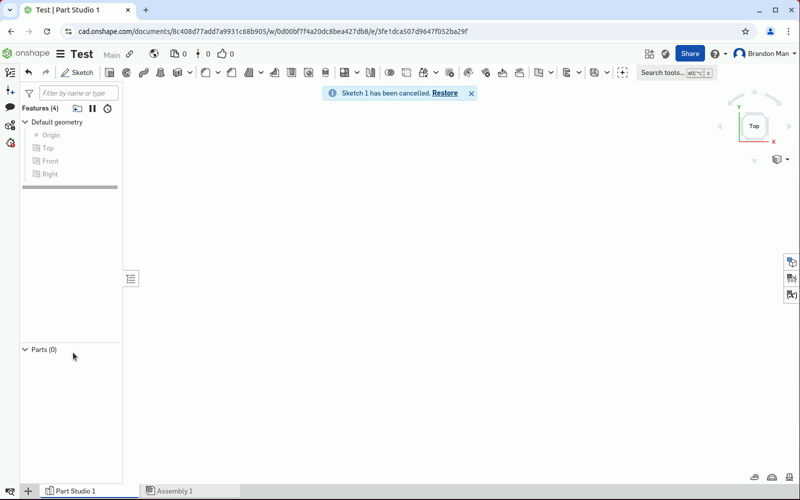
key(y)
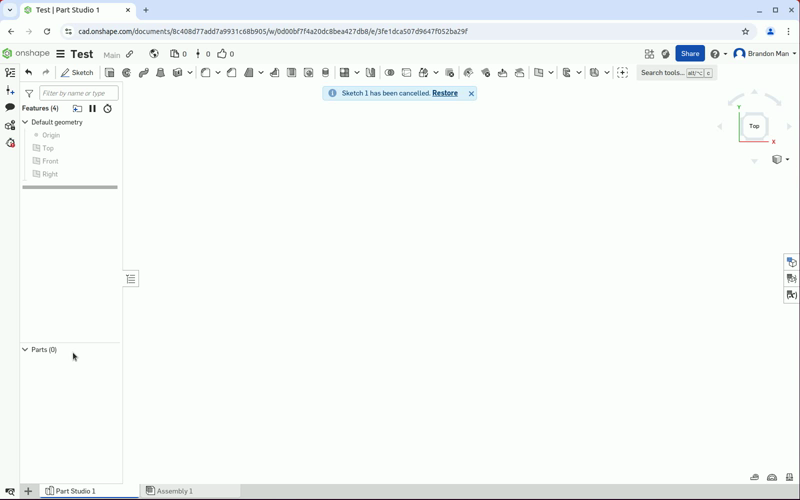
key(shift+p)
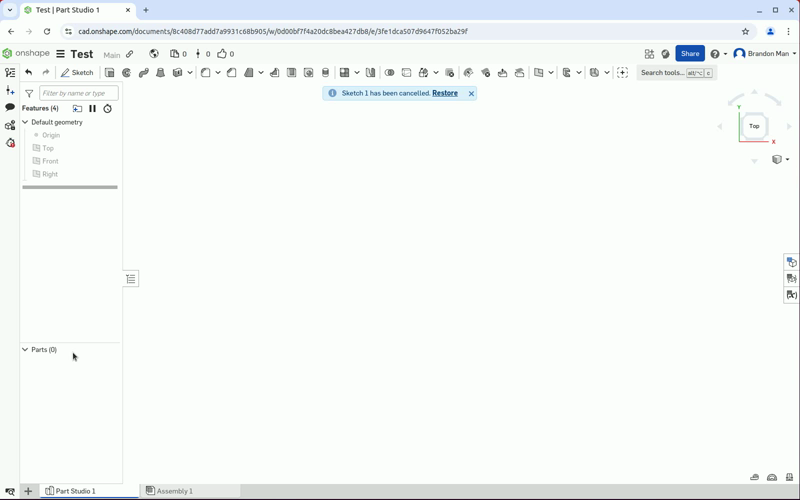
key(space)
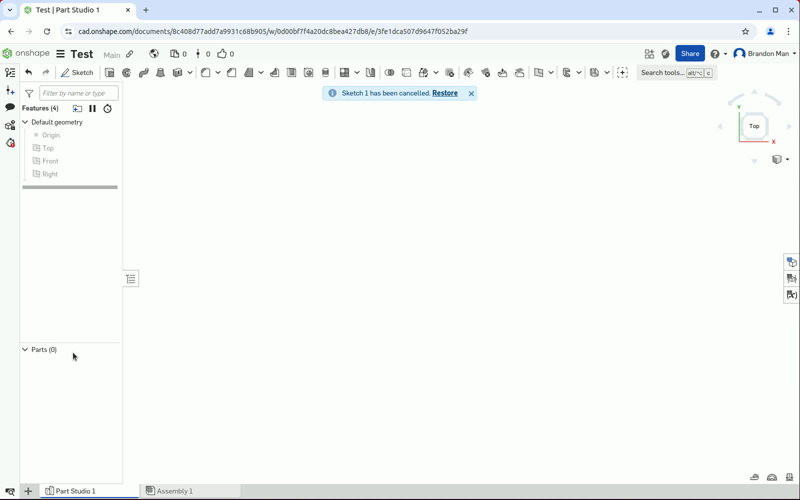
key_down(shift)
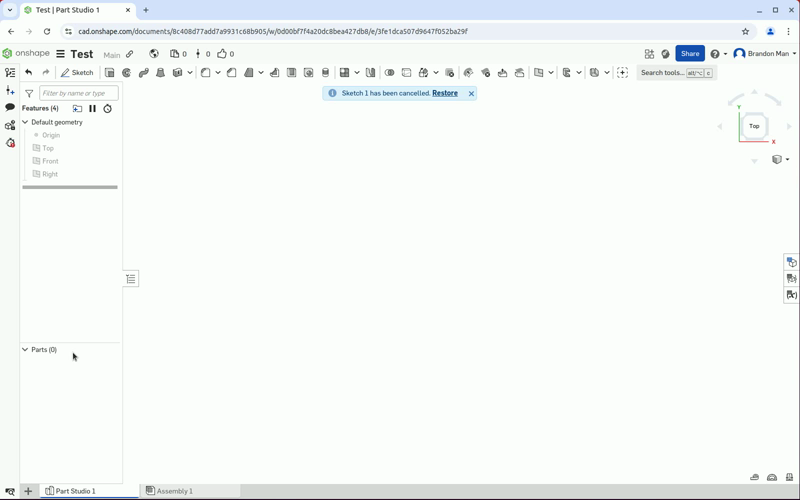
key(up)
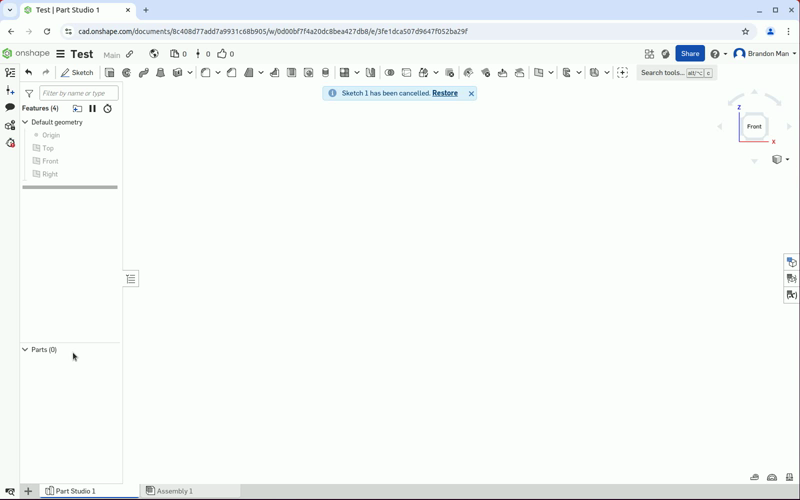
key_up(shift)
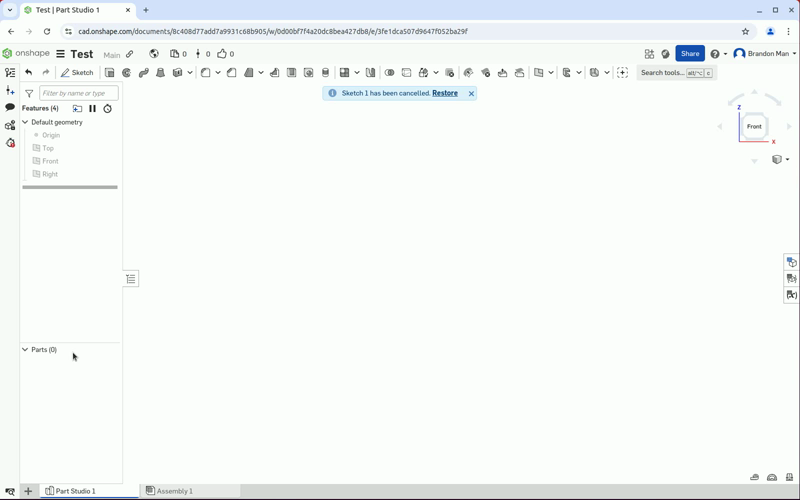
key(space)
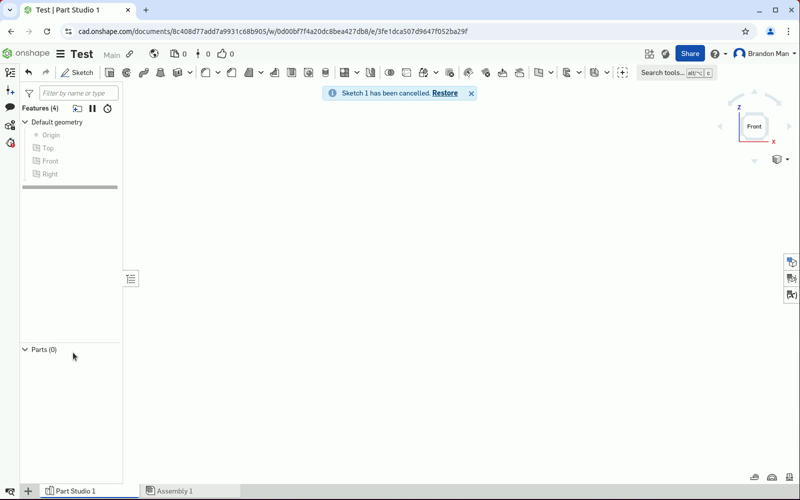
key_down(shift)
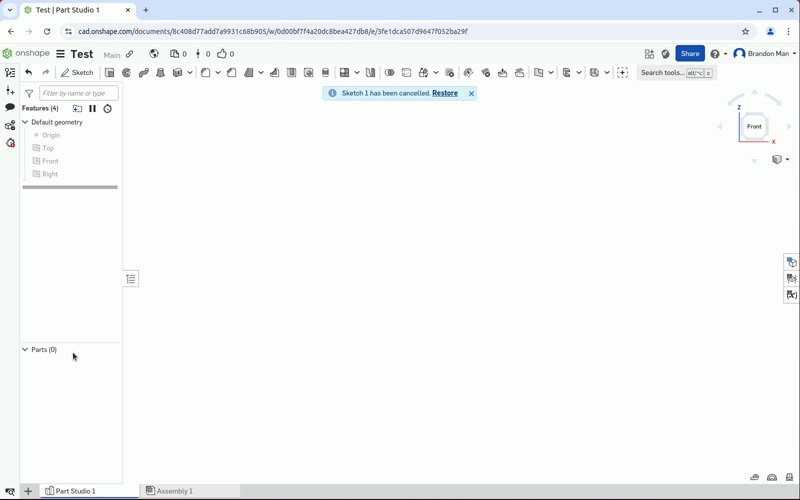
key(left)
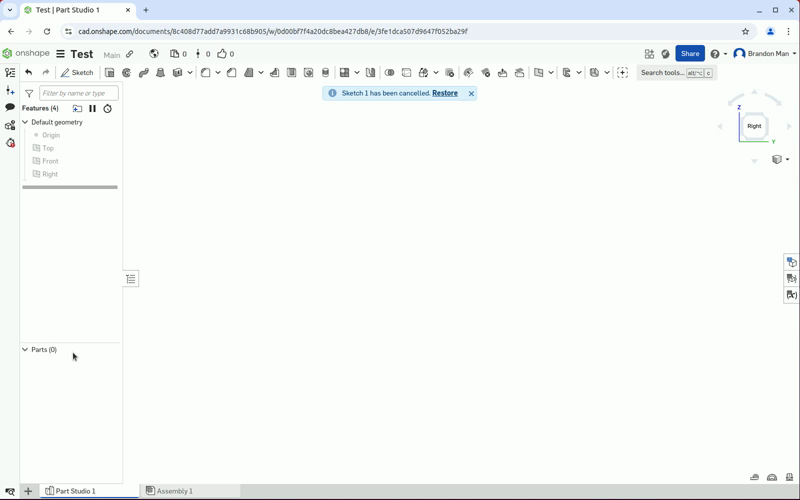
key_up(shift)
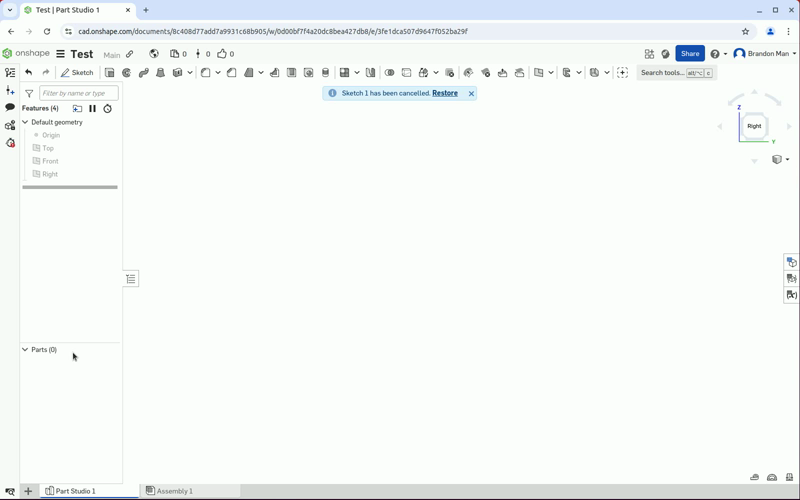
mouse_move(73, 352)
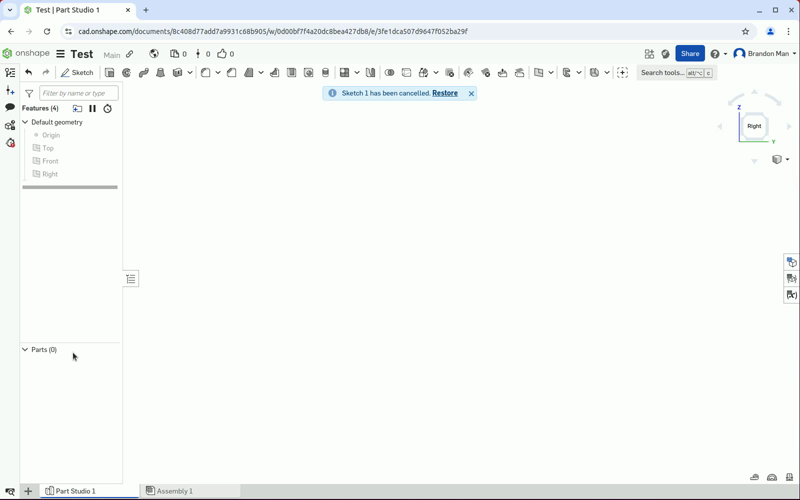
key(shift+y)
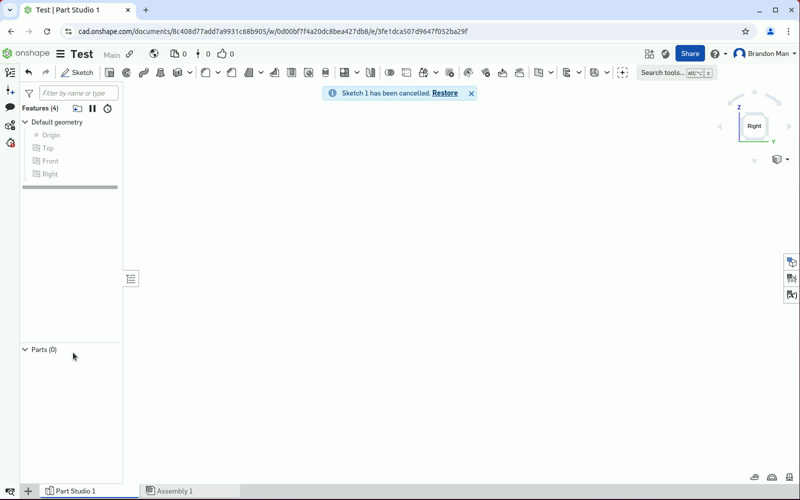
key(shift+s)
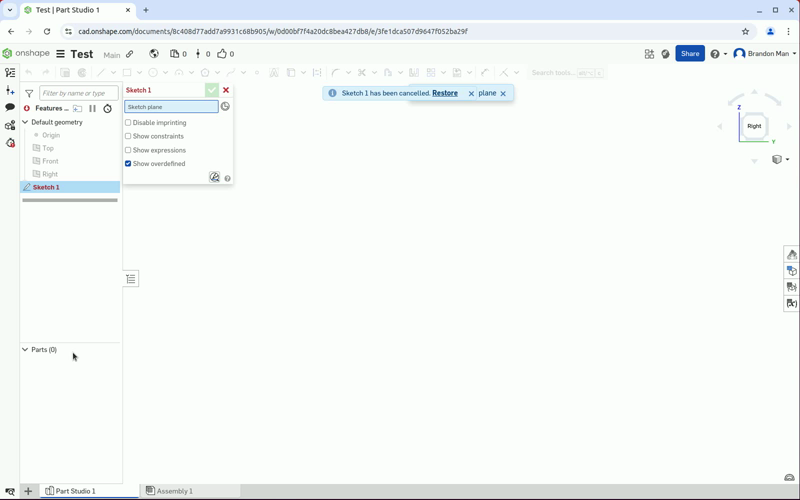
mouse_move(73, 176)
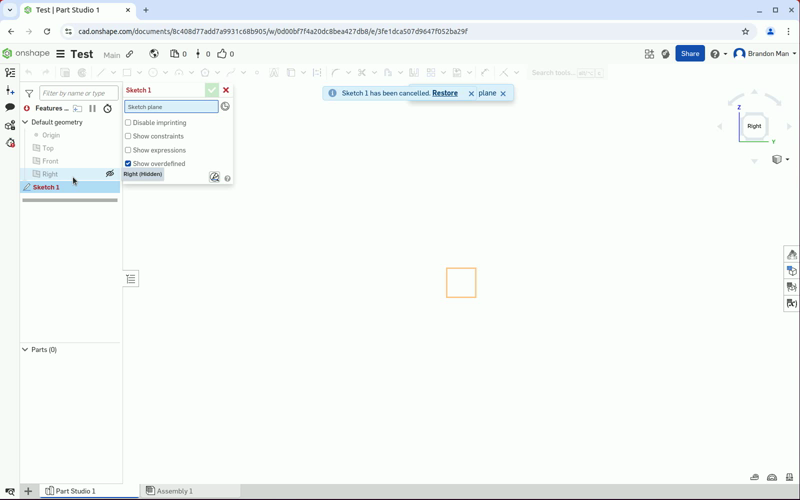
click(73, 176)
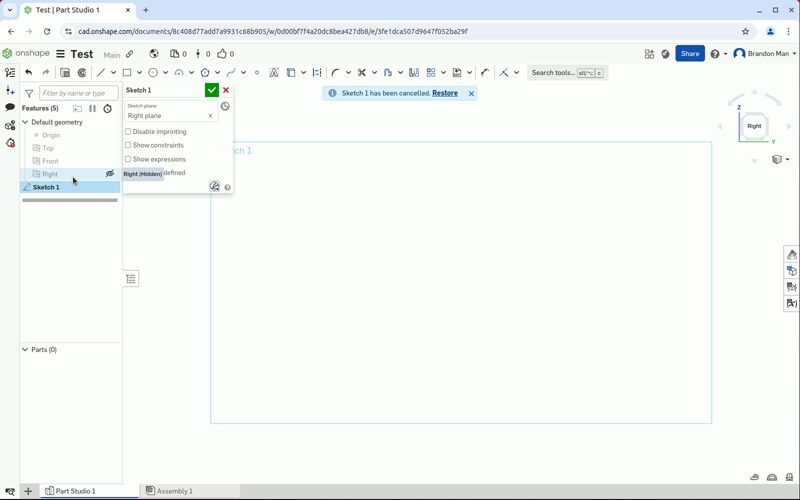
mouse_move(73, 352)
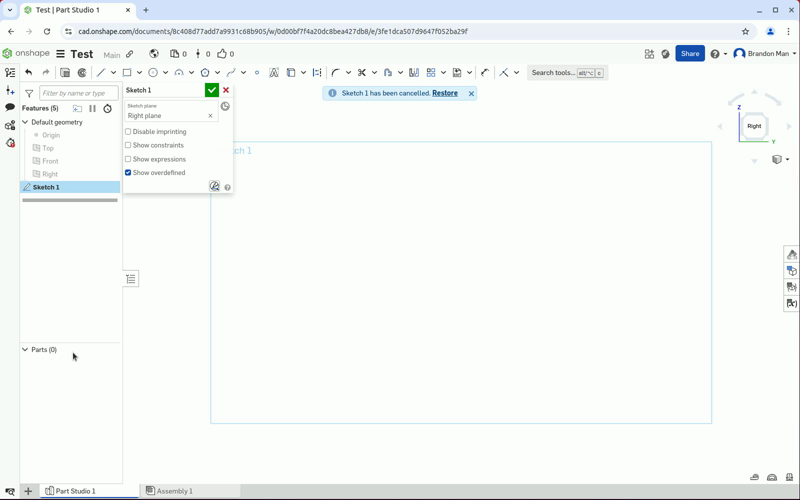
key(y)
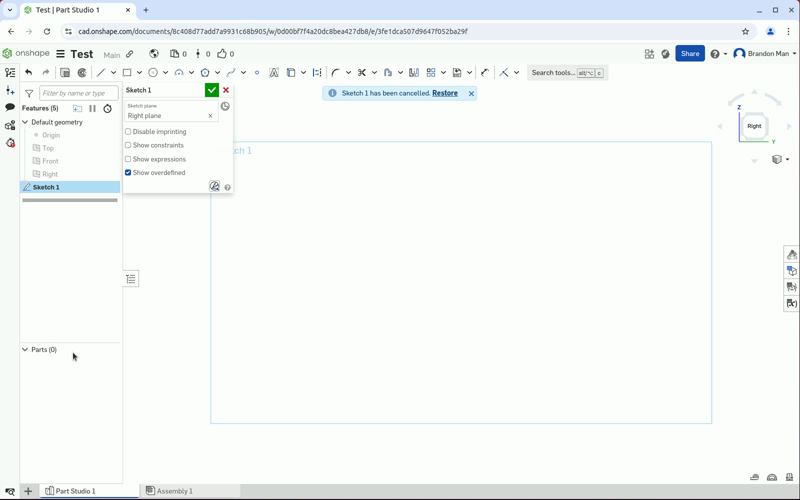
key(l)
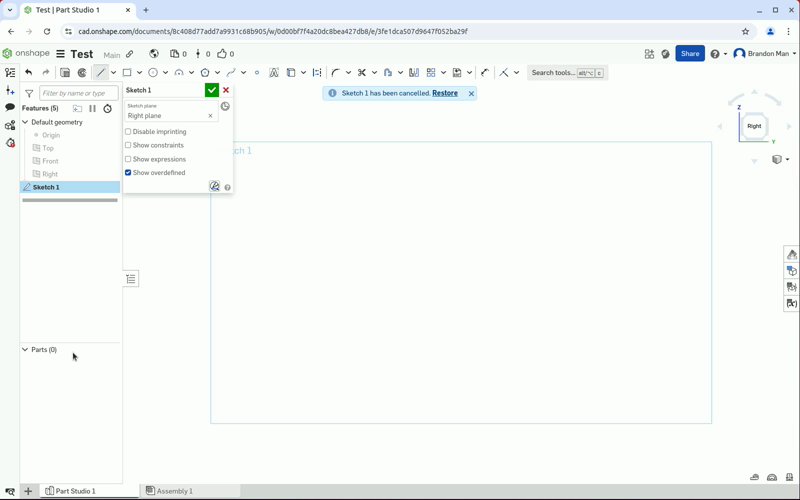
key_down(shift)
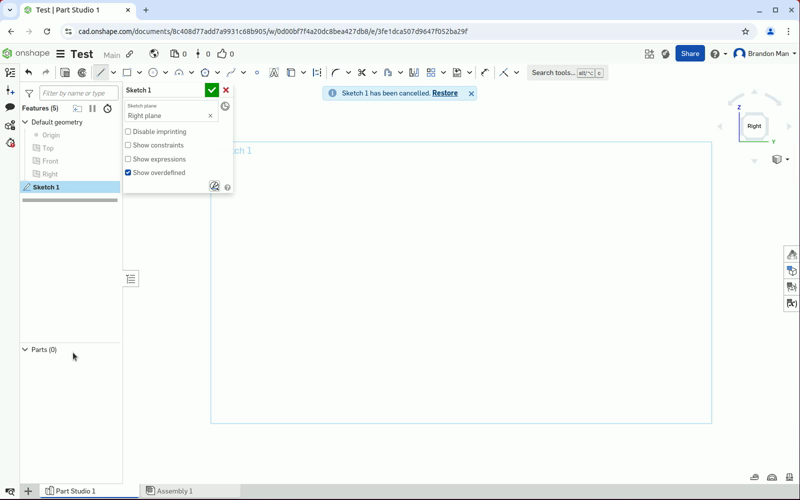
mouse_move(399, 282)
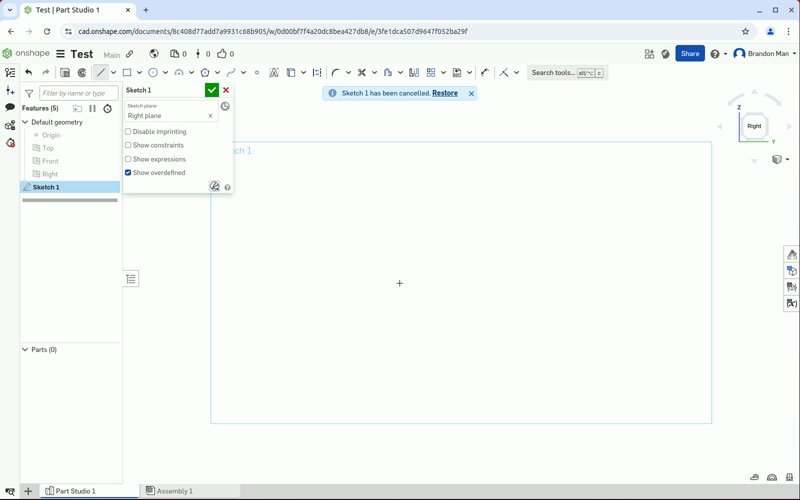
click(399, 282)
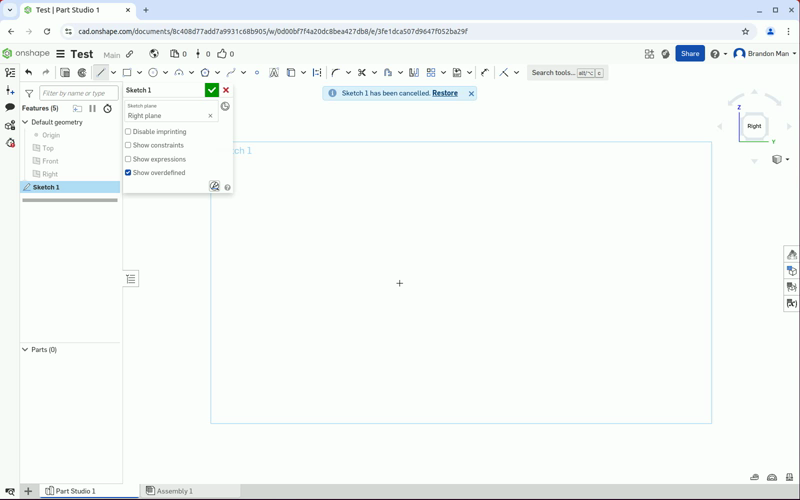
key_up(shift)
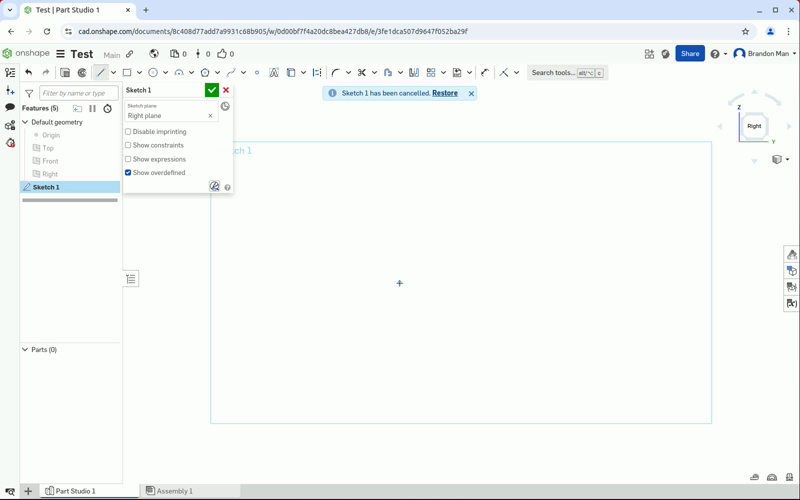
key_down(shift)
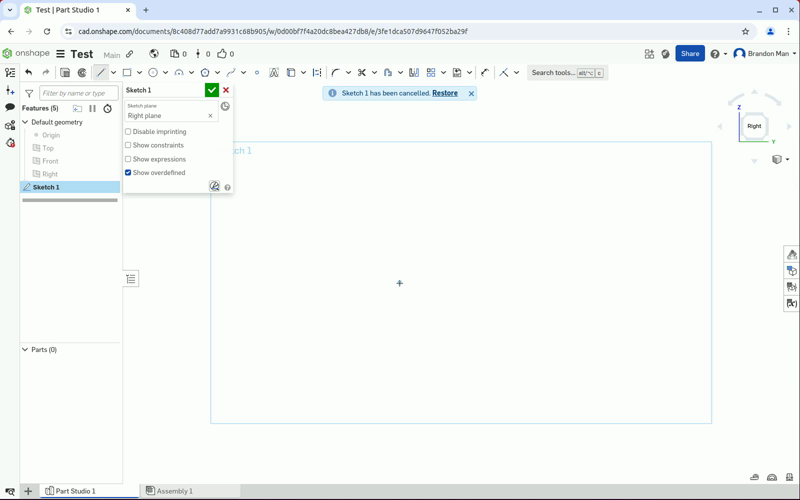
mouse_move(561, 342)
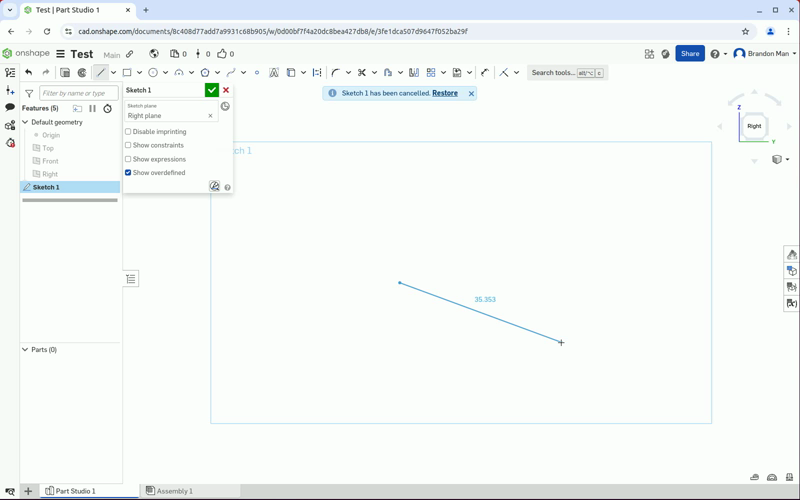
click(561, 342)
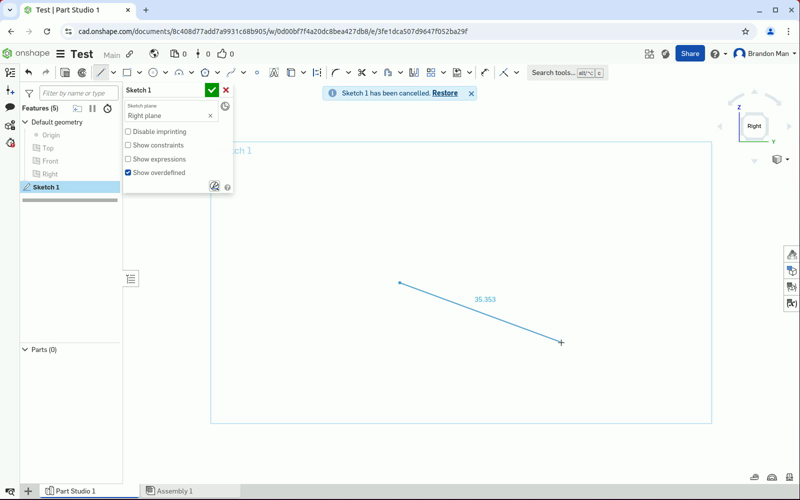
key_up(shift)
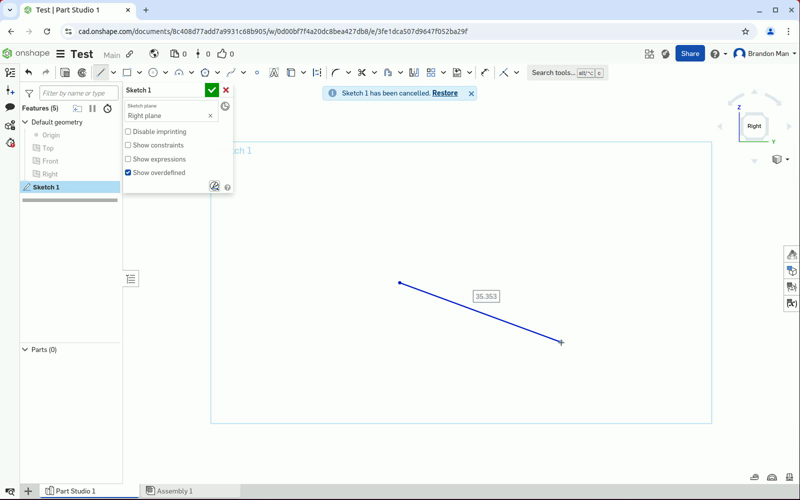
key_down(shift)
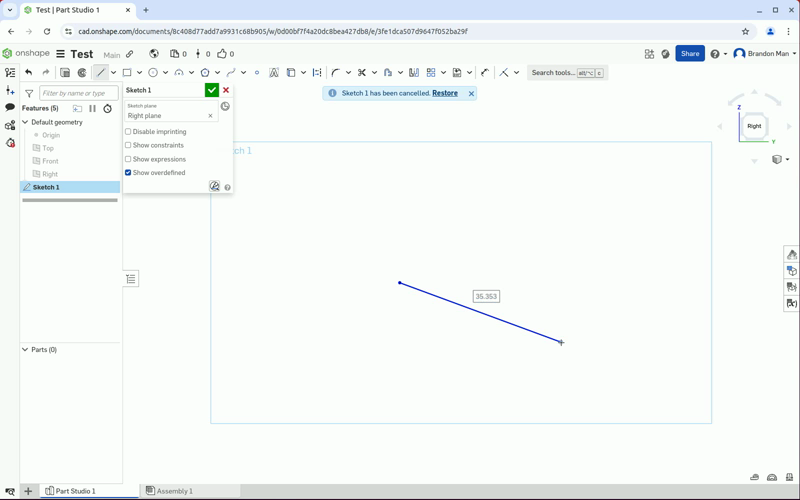
mouse_move(461, 282)
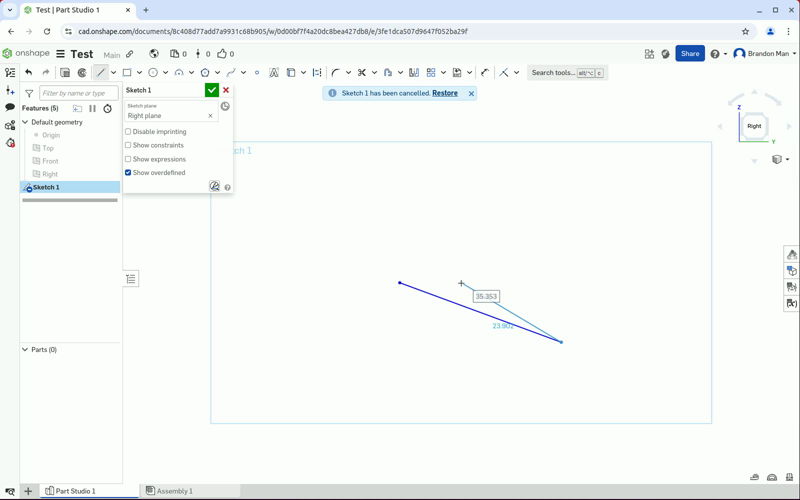
click(461, 282)
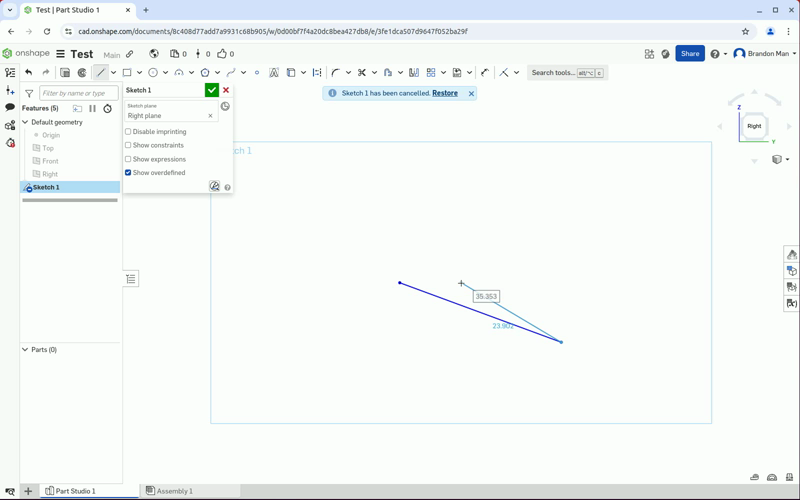
key_up(shift)
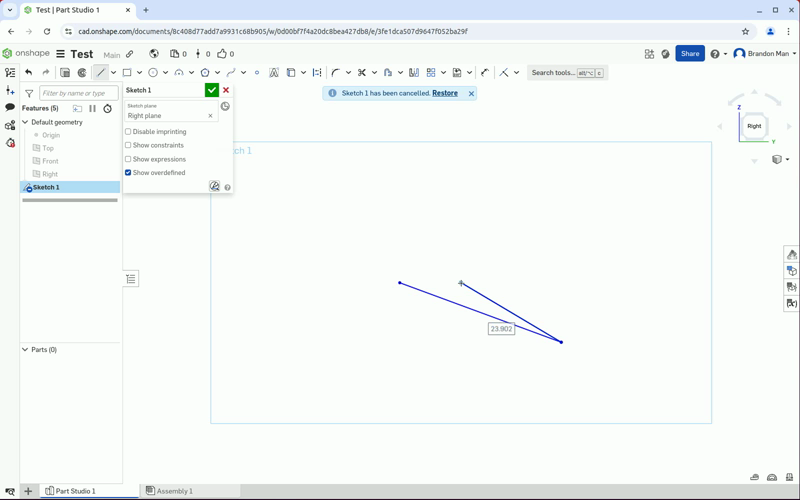
key_down(shift)
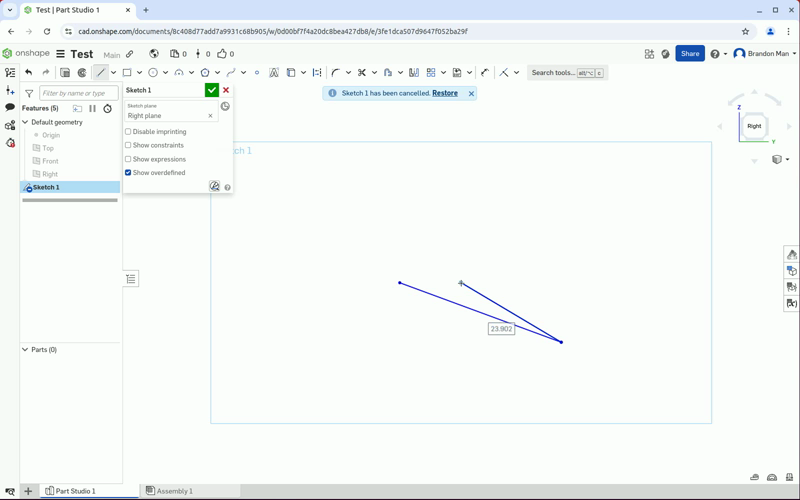
mouse_move(399, 282)
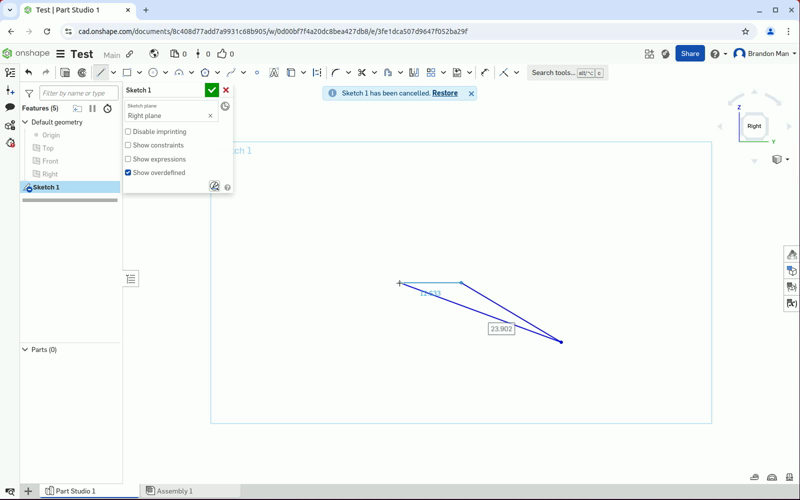
key_up(shift)
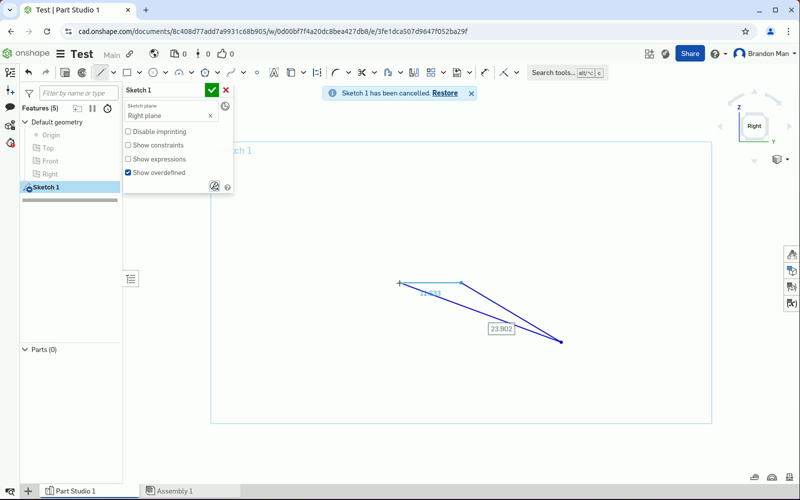
click(399, 282)
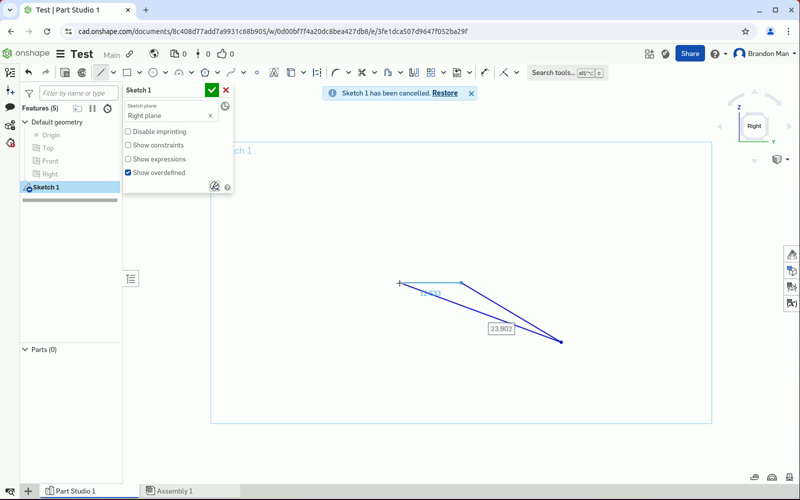
key(esc)
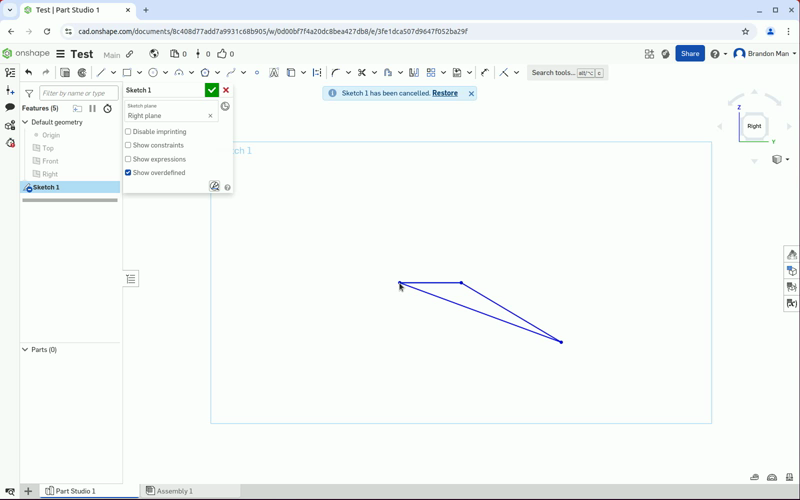
mouse_move(466, 291)
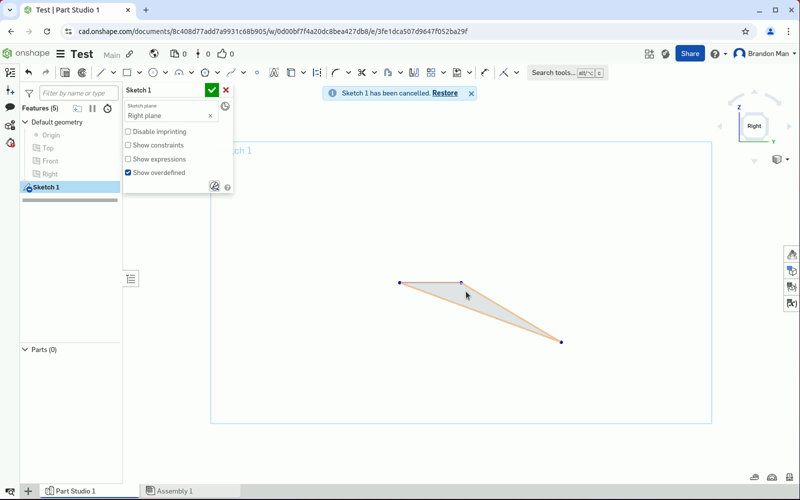
click(466, 291)
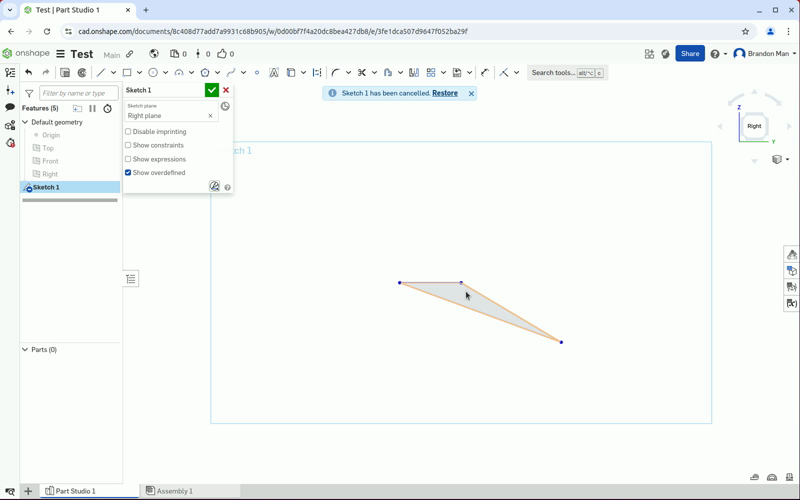
mouse_move(73, 352)
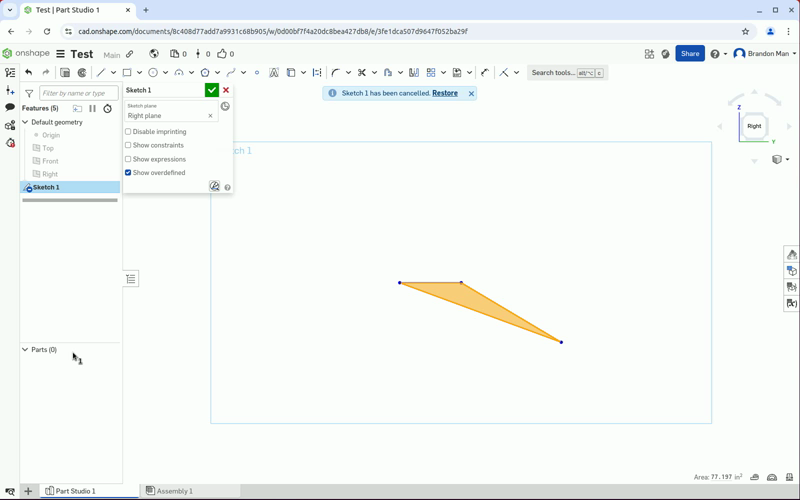
key(shift+y)
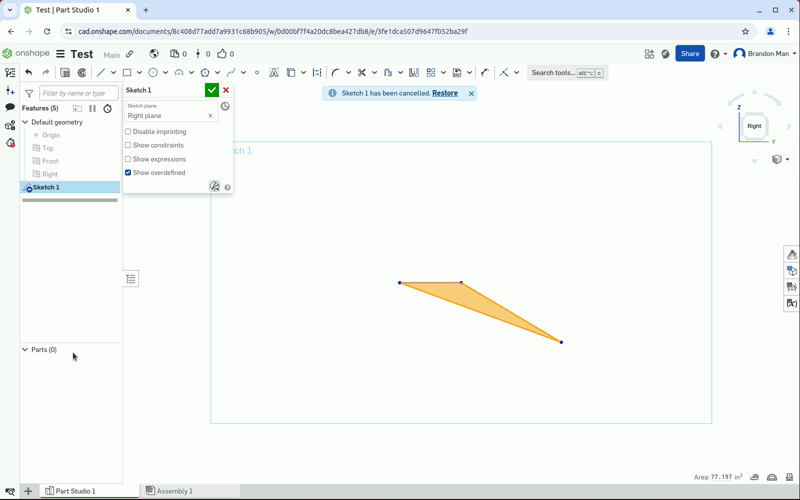
key(shift+e)
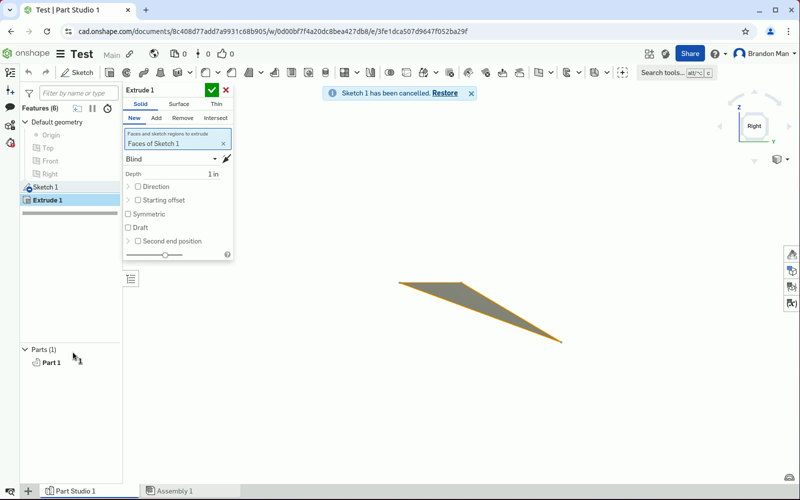
mouse_move(143, 106)
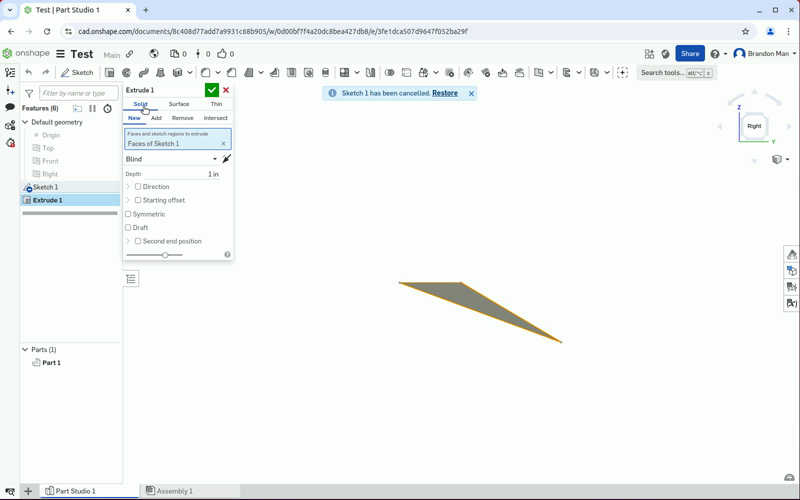
click(143, 106)
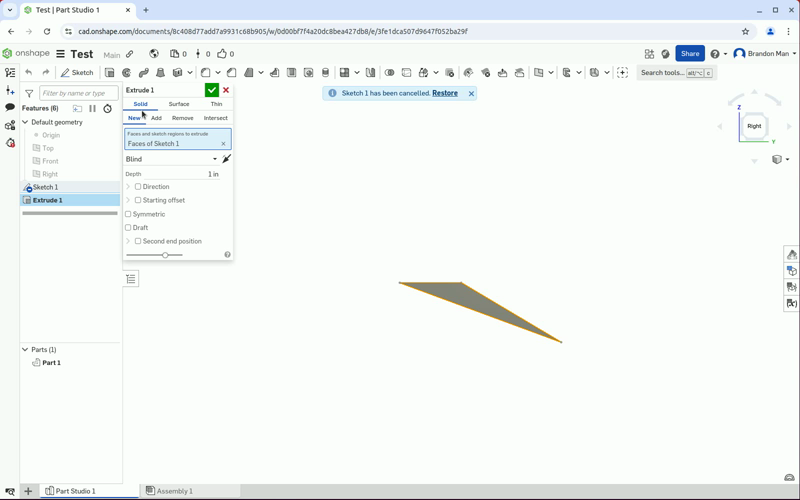
mouse_move(137, 120)
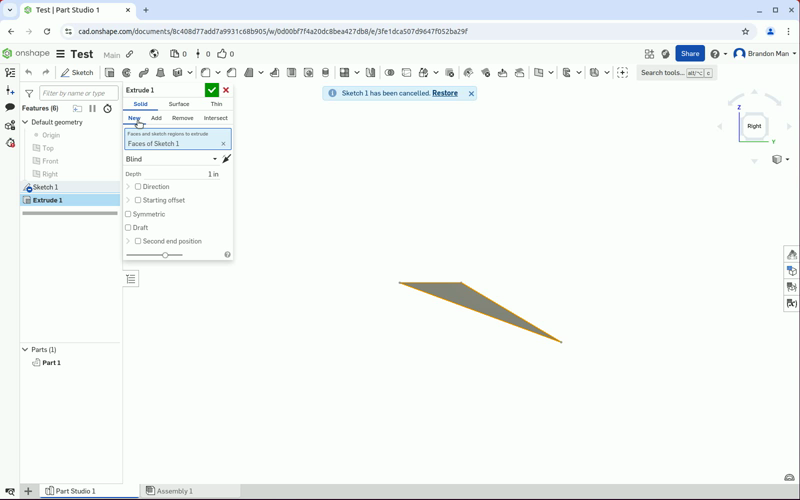
click(137, 120)
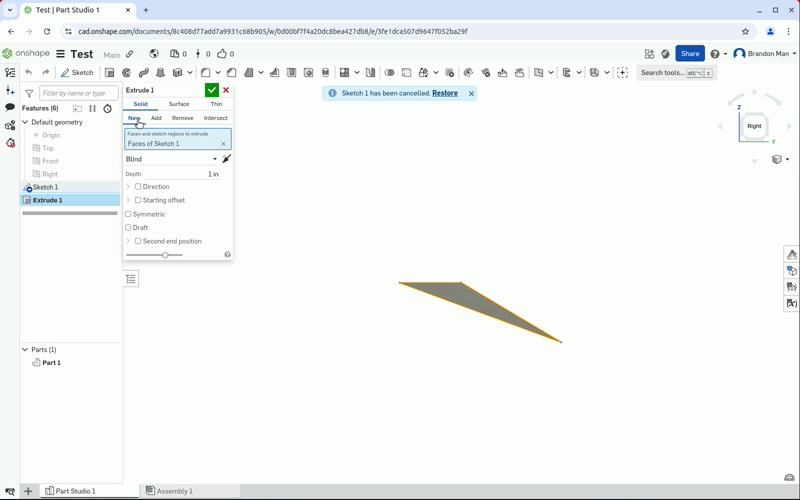
key(tab, 4)
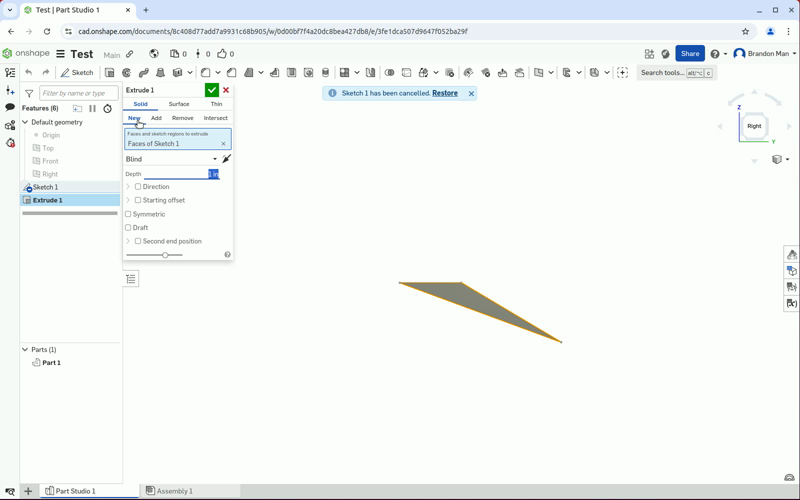
text(4.092)
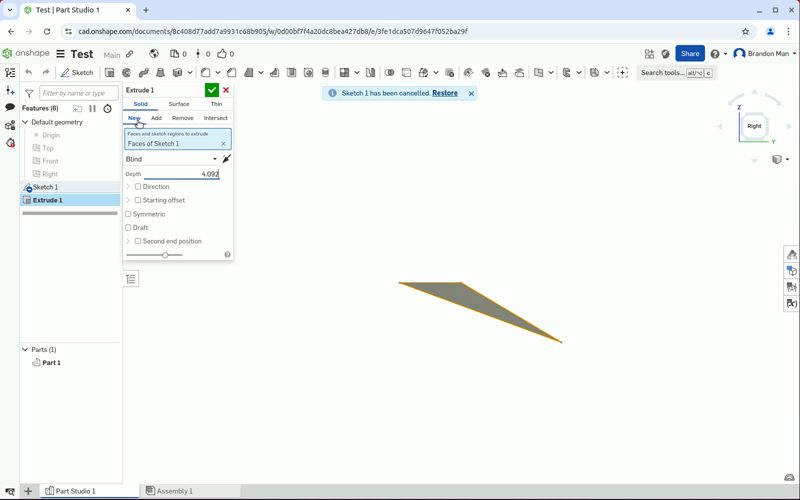
key(enter)
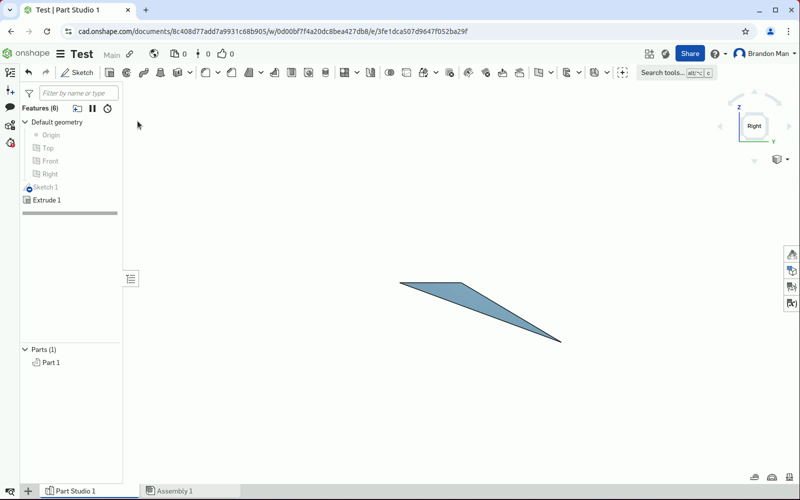
key(shift+h)
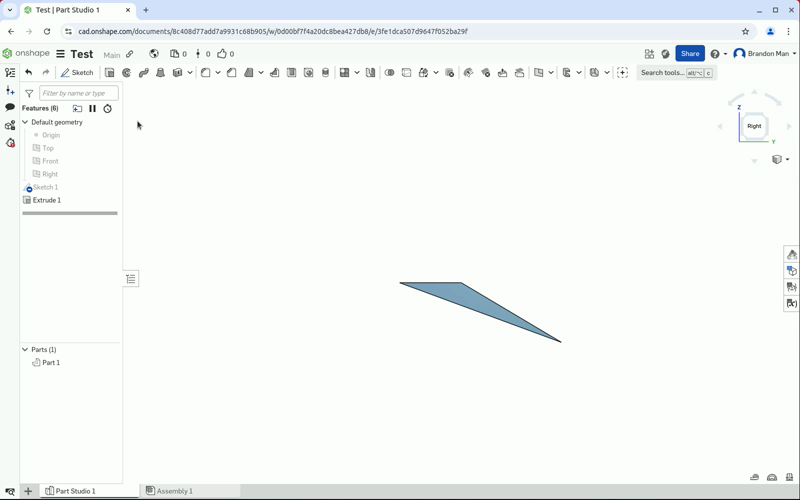
key(shift+h)
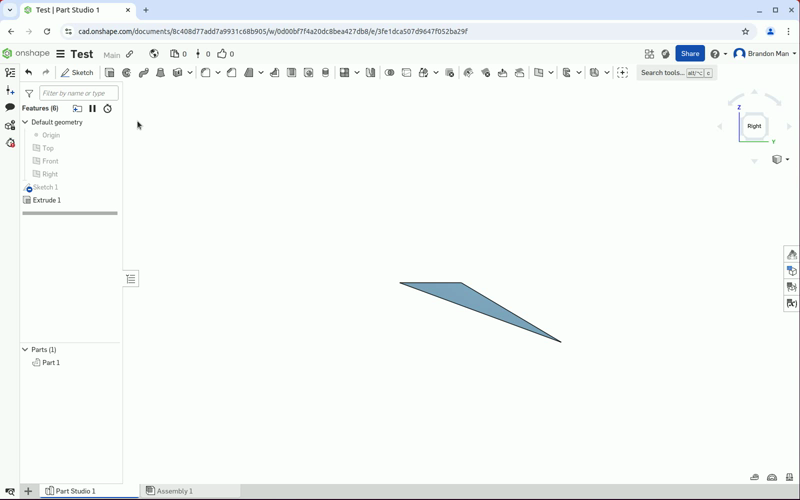
mouse_move(73, 189)
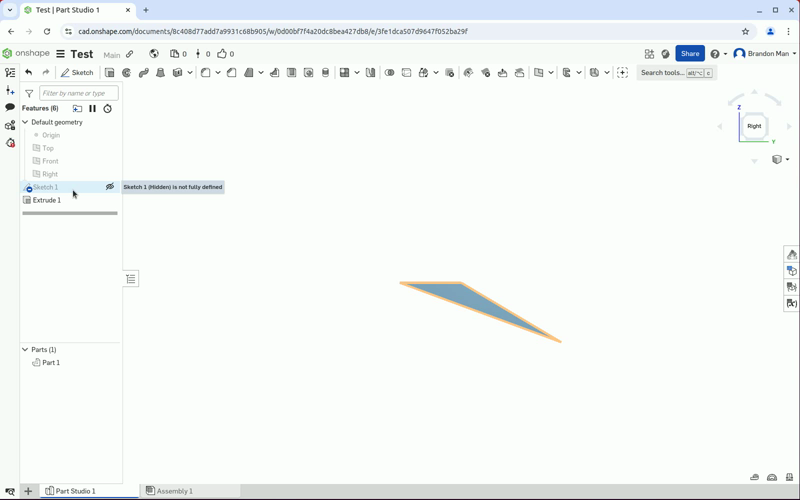
click(73, 189)
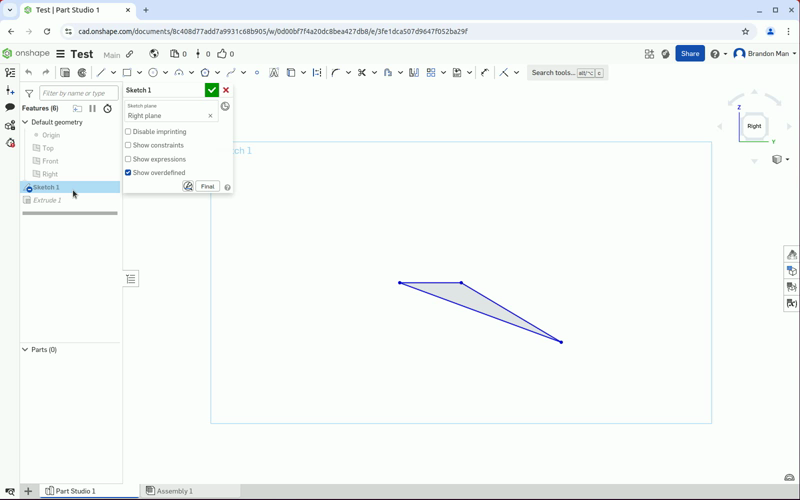
mouse_move(229, 92)
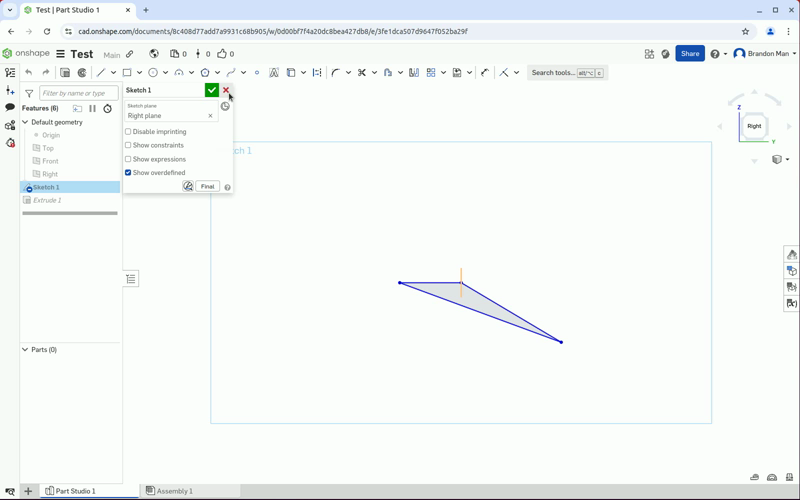
click(229, 92)
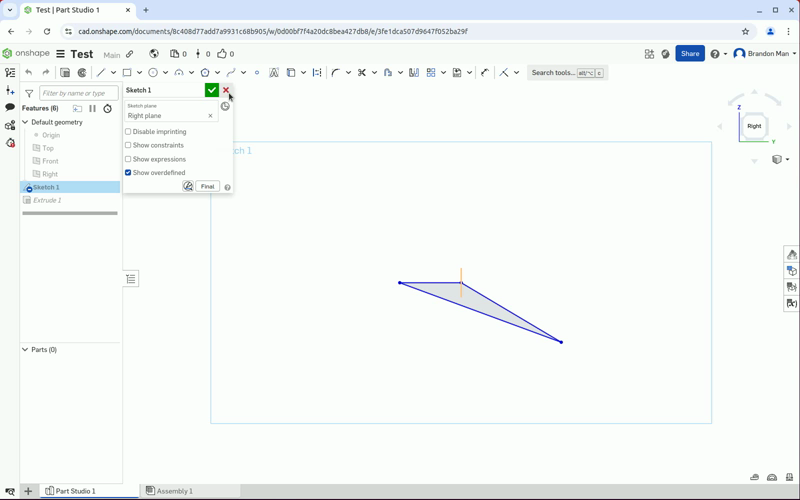
key(shift+s)
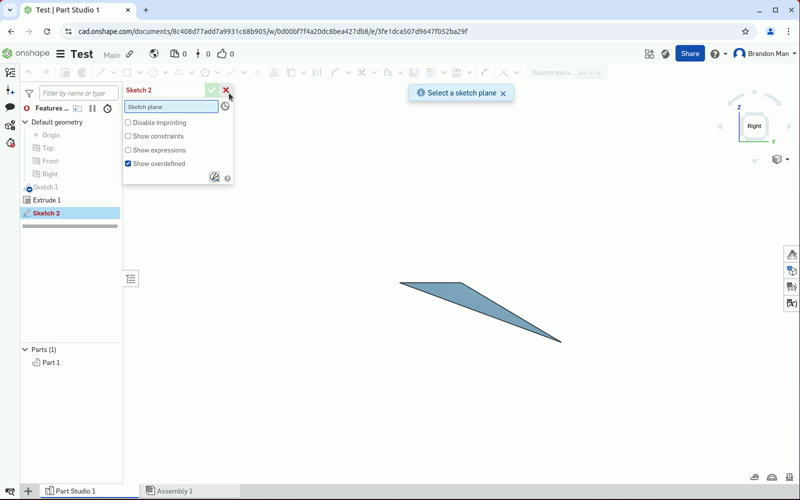
mouse_move(73, 176)
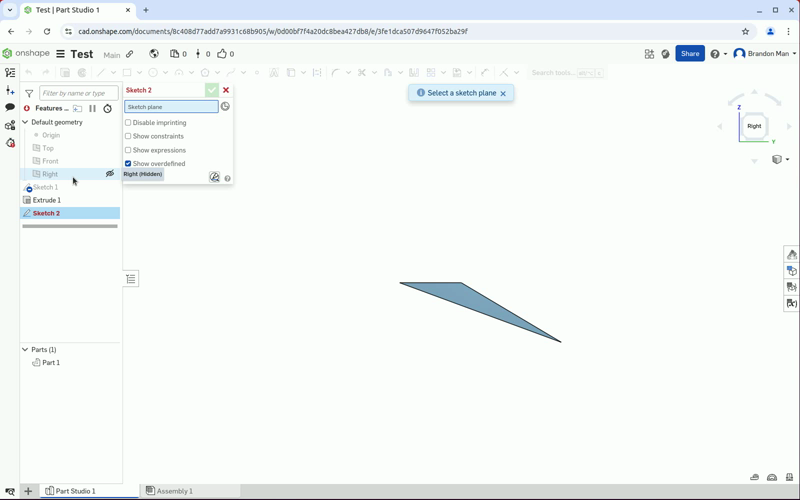
click(73, 176)
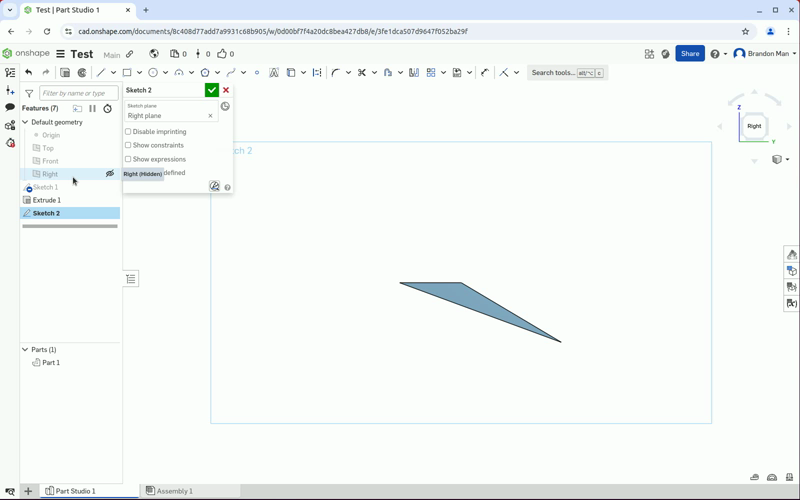
mouse_move(73, 352)
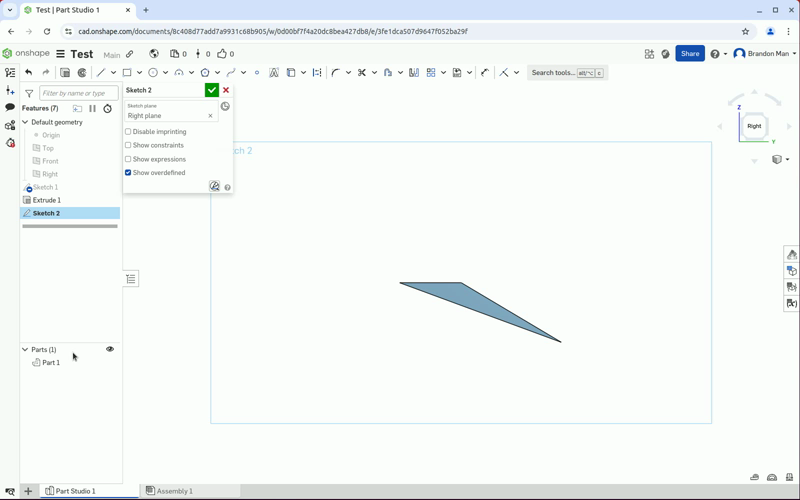
key(y)
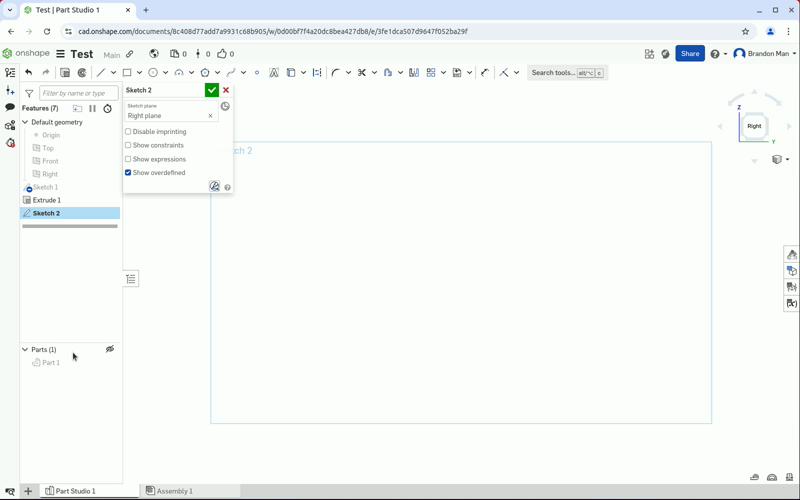
key(l)
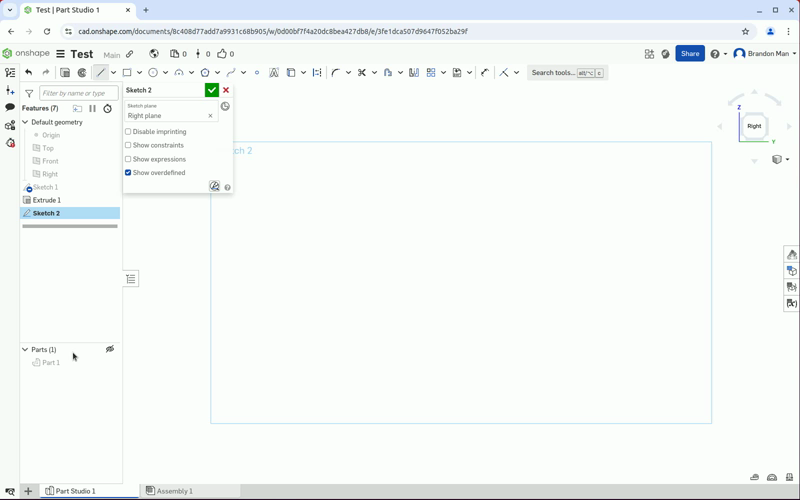
key_down(shift)
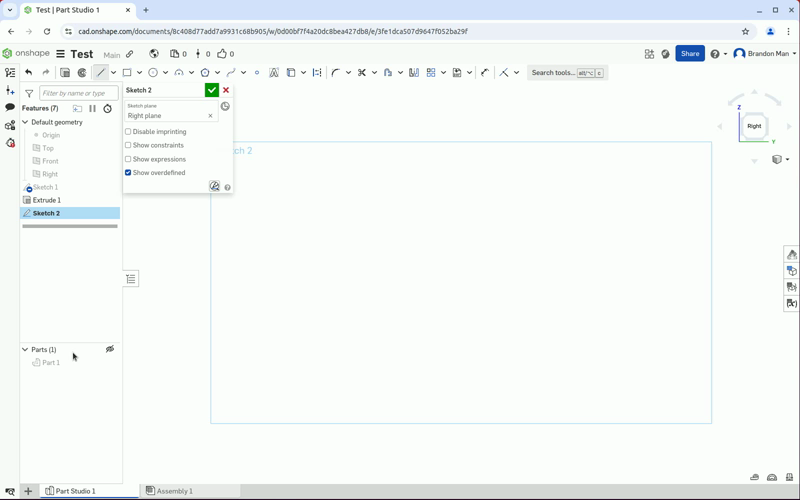
mouse_move(399, 282)
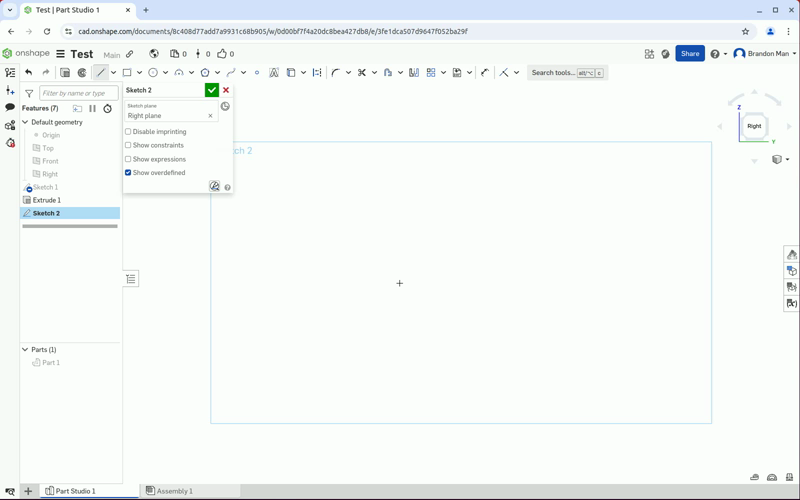
click(399, 282)
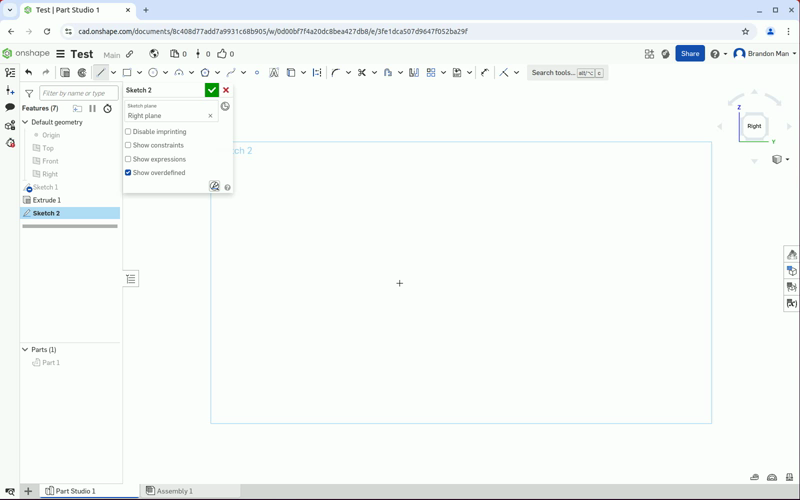
key_up(shift)
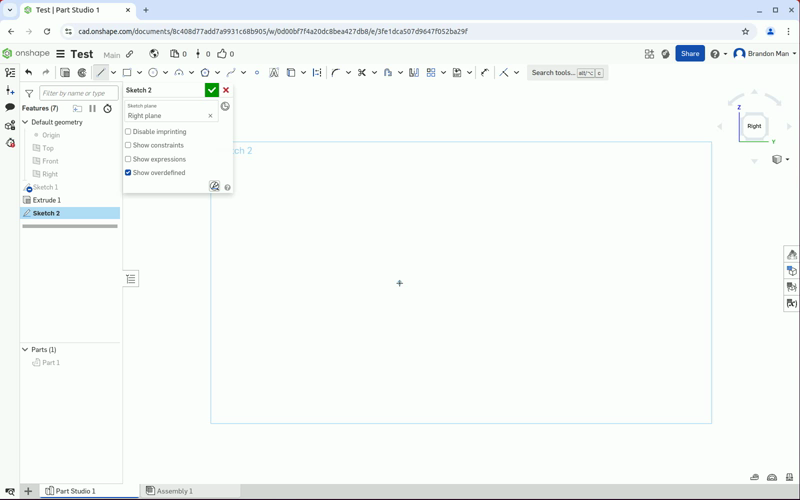
key_down(shift)
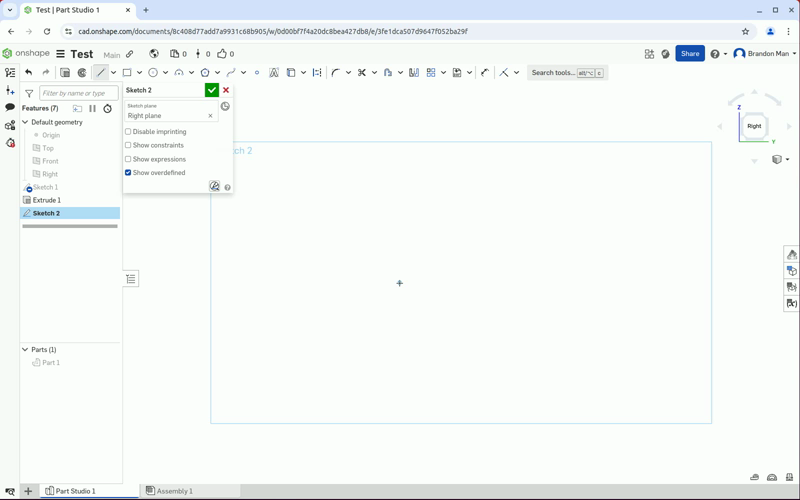
mouse_move(525, 394)
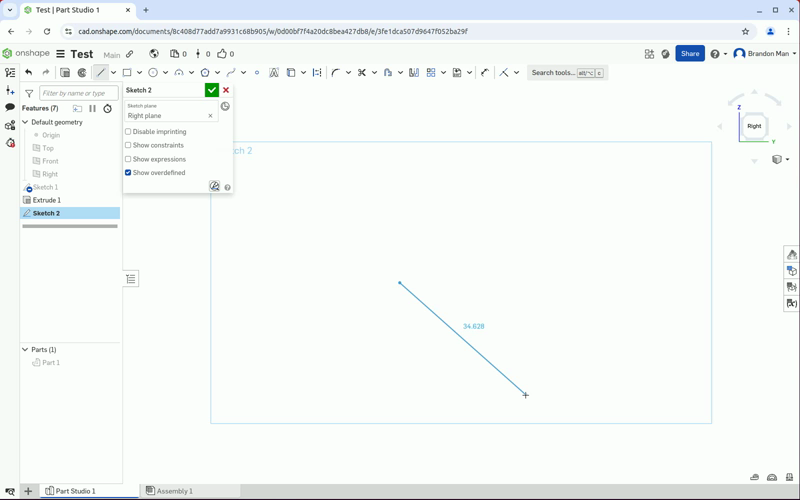
click(525, 394)
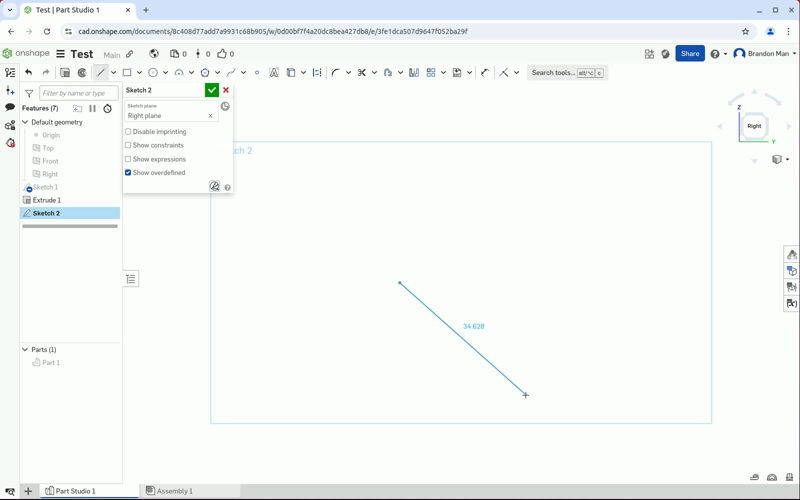
key_up(shift)
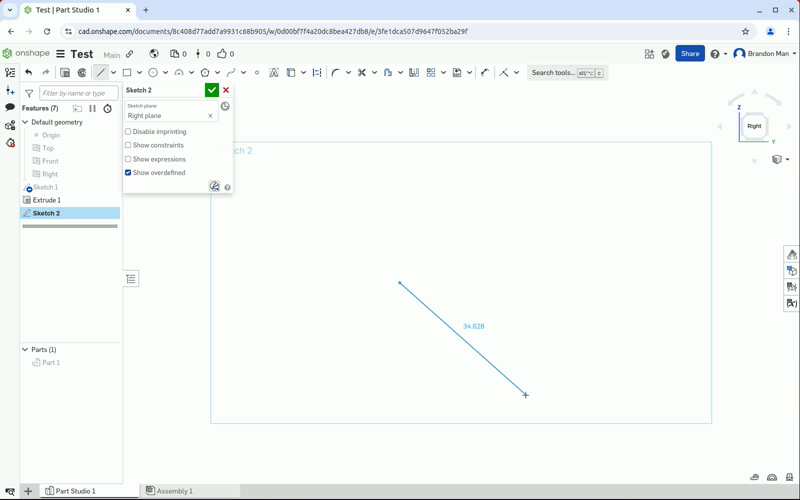
key_down(shift)
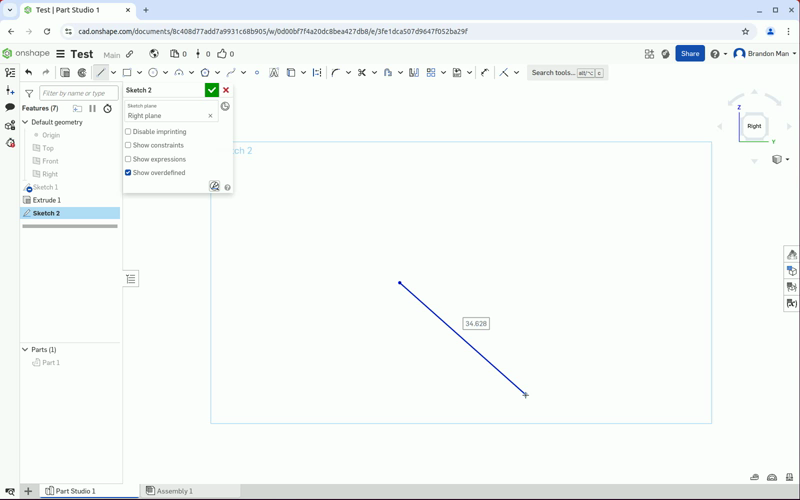
mouse_move(555, 394)
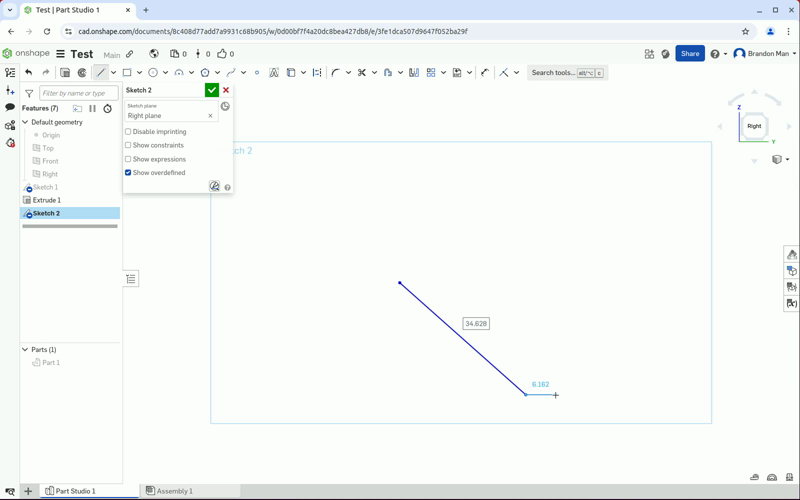
mouse_move(537, 374)
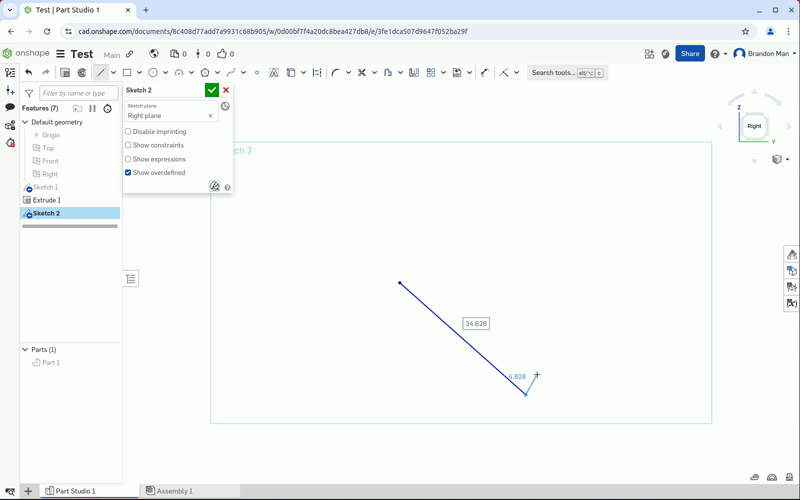
click(537, 374)
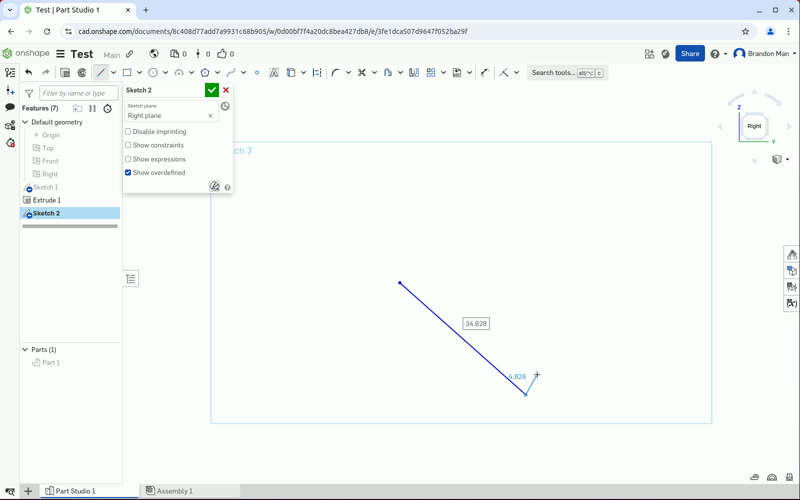
key_up(shift)
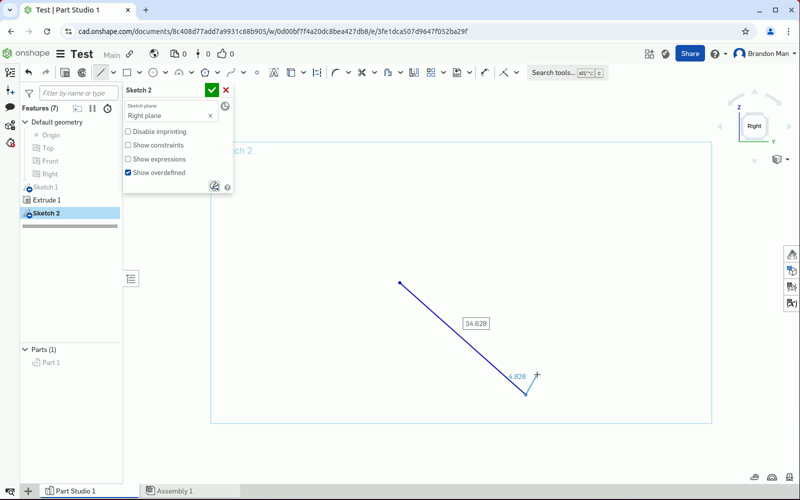
key_down(shift)
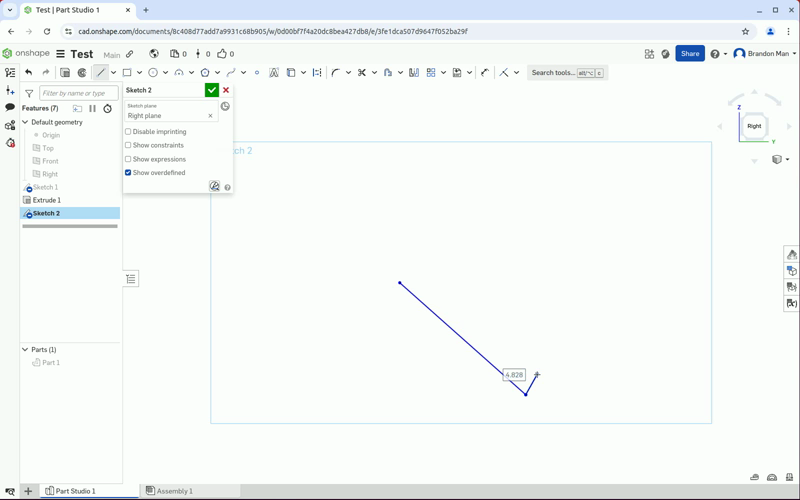
mouse_move(567, 374)
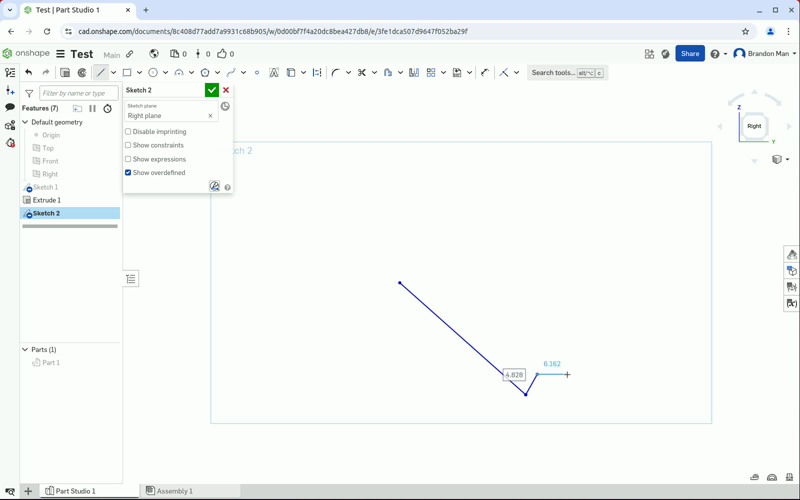
mouse_move(561, 342)
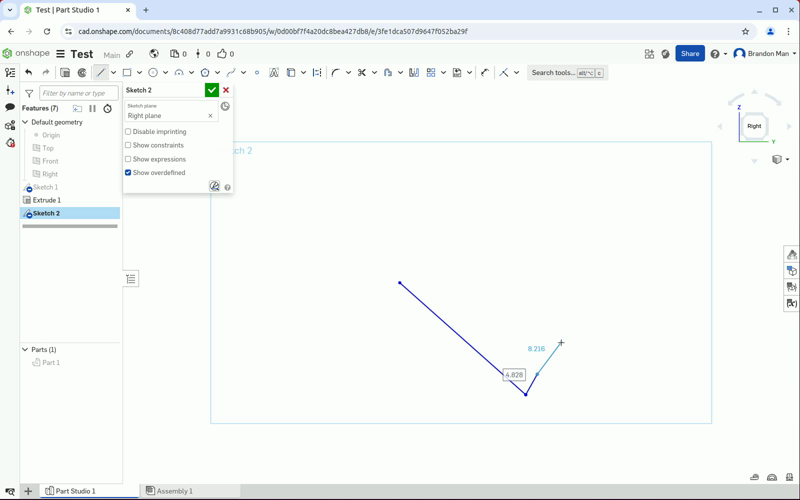
click(561, 342)
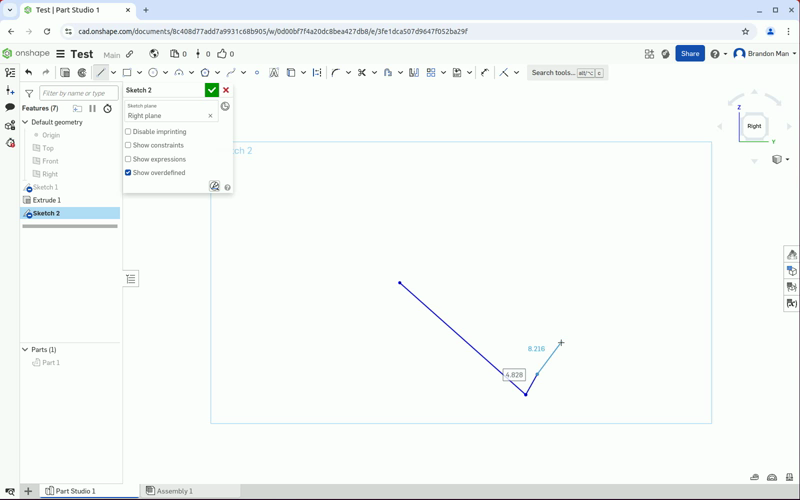
key_up(shift)
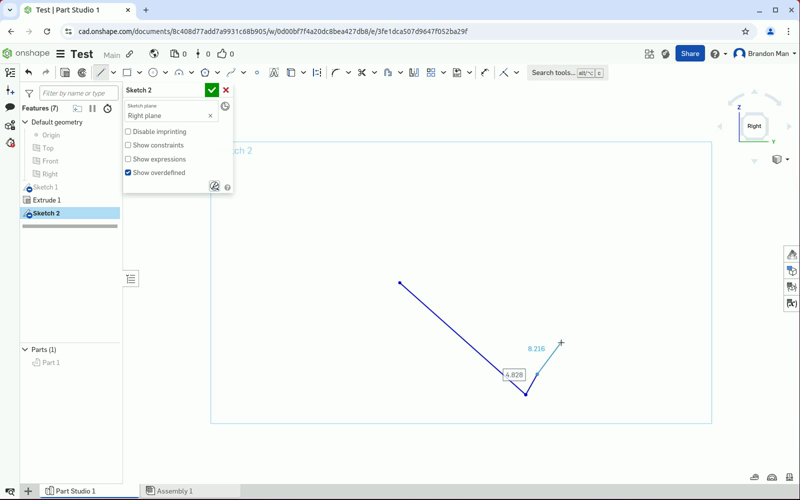
key_down(shift)
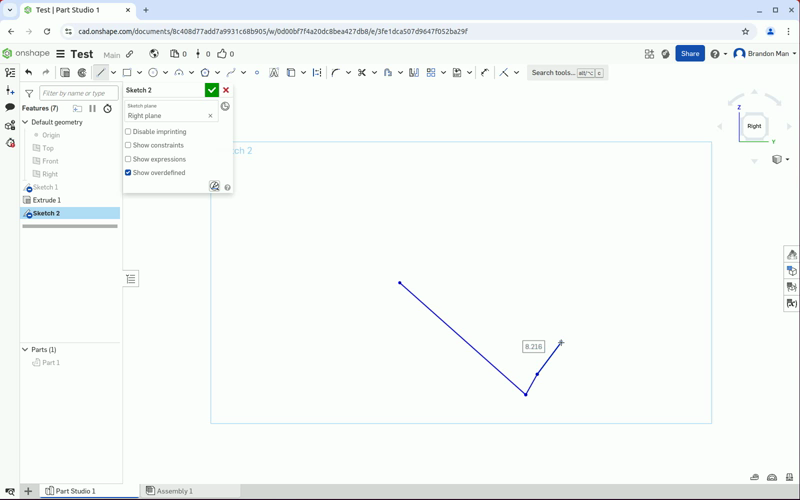
mouse_move(399, 282)
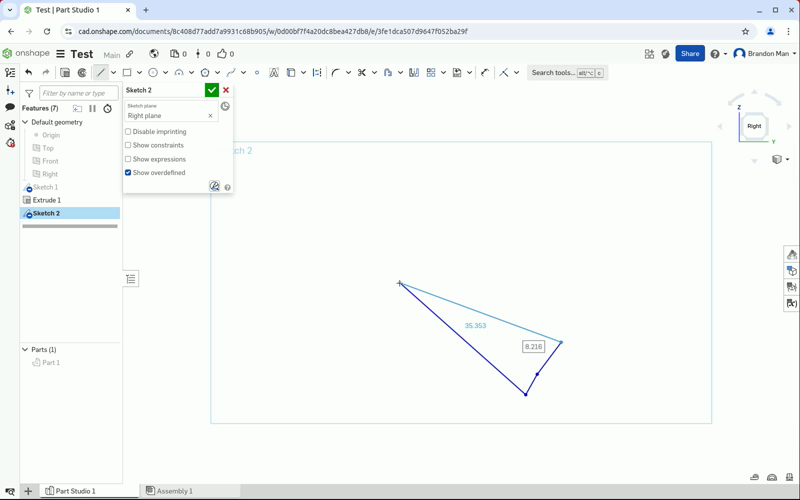
key_up(shift)
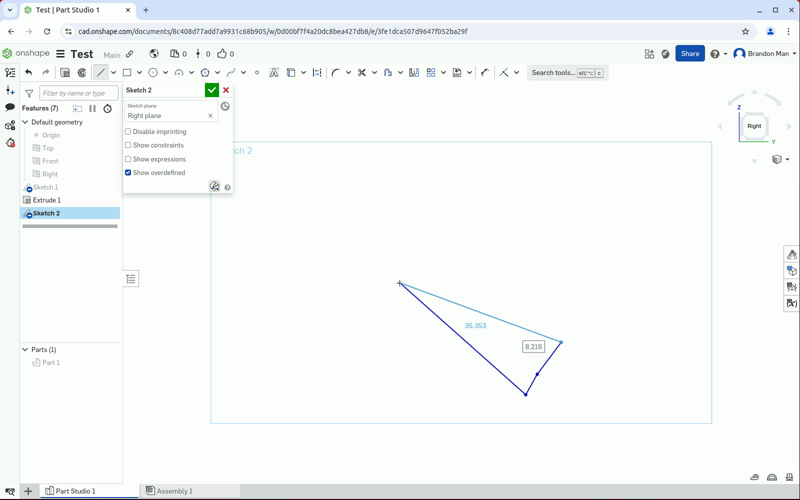
click(399, 282)
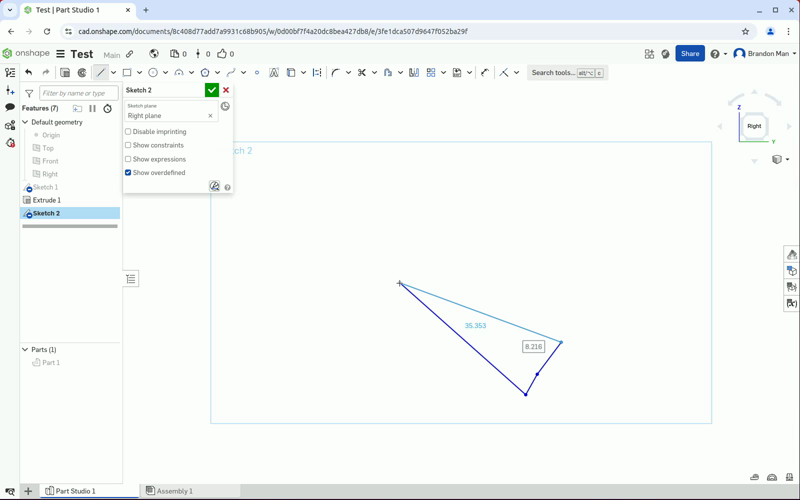
key(esc)
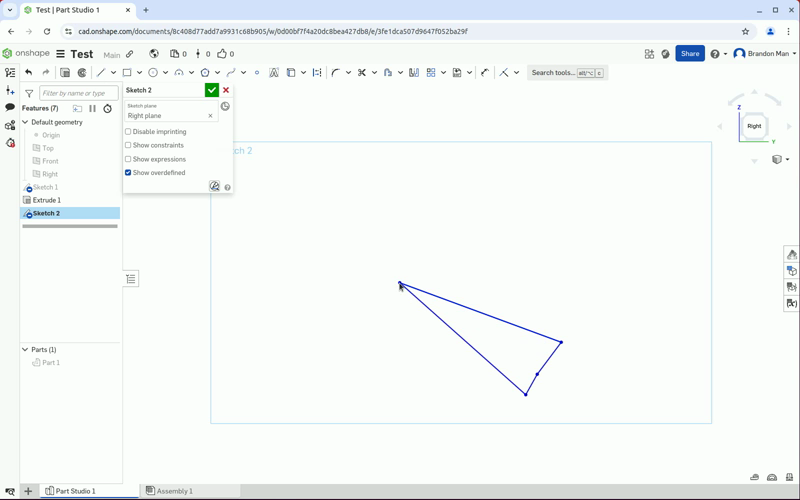
mouse_move(435, 303)
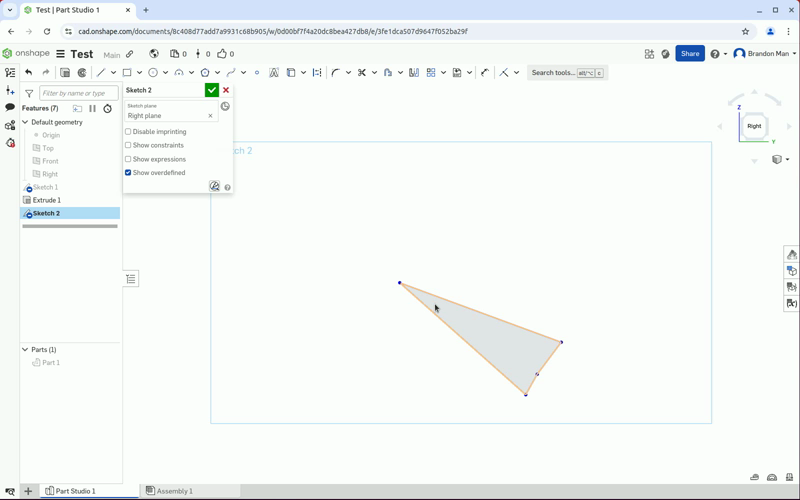
click(435, 303)
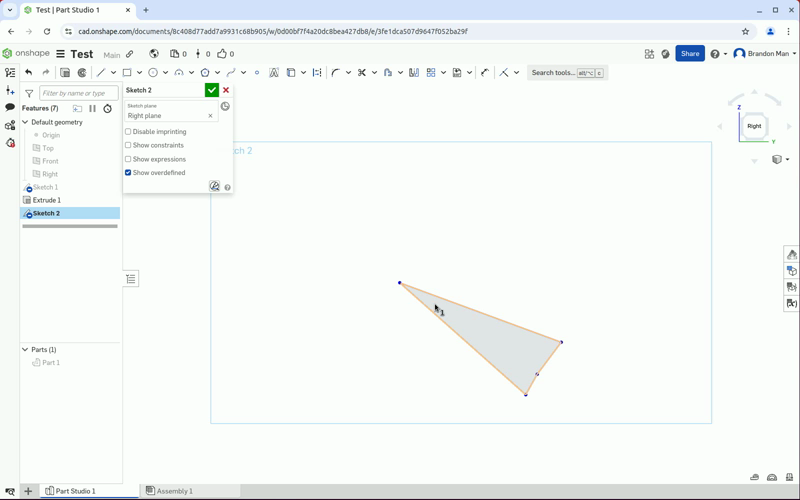
mouse_move(73, 352)
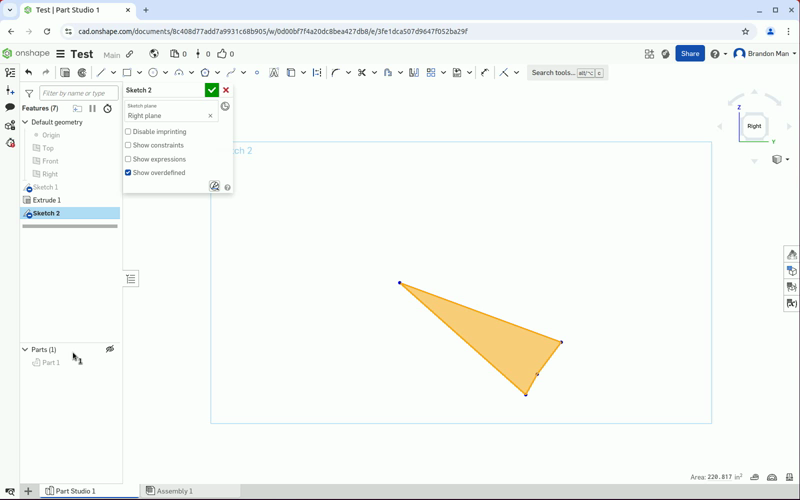
key(shift+y)
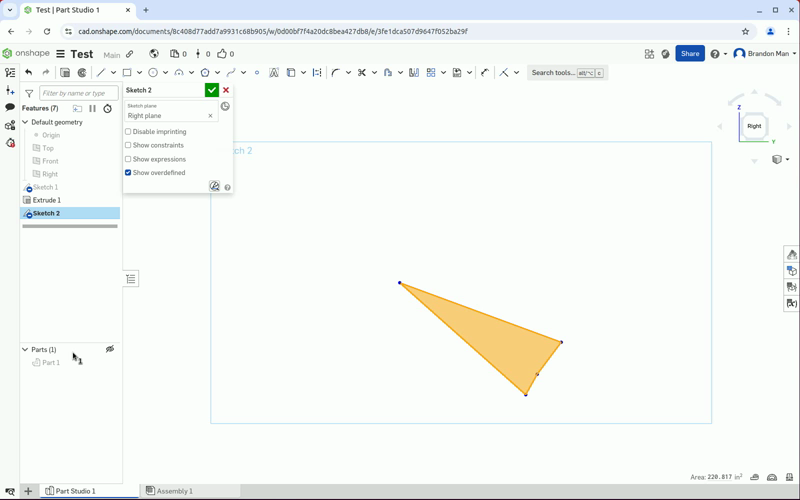
key(shift+e)
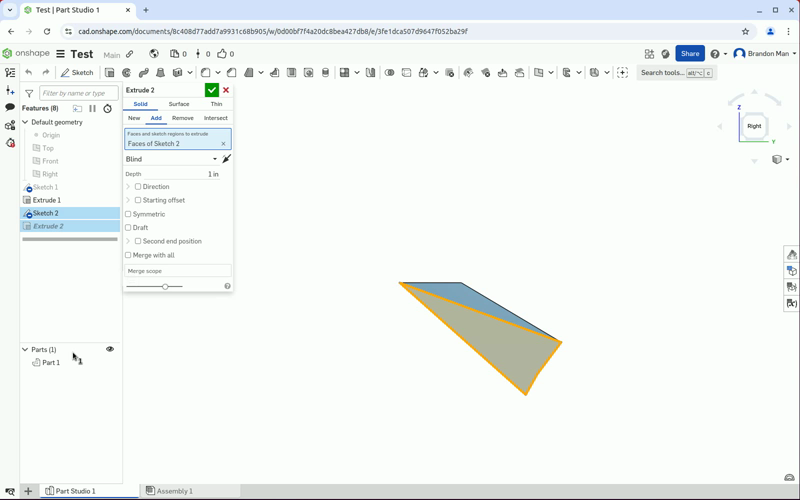
mouse_move(143, 106)
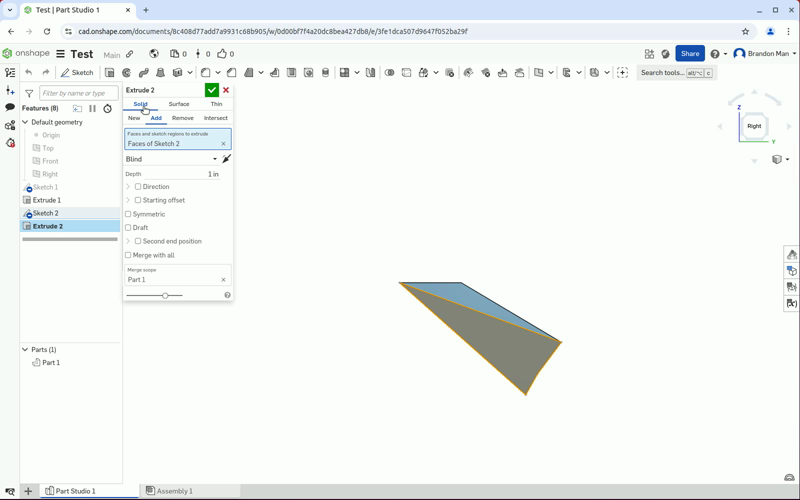
click(143, 106)
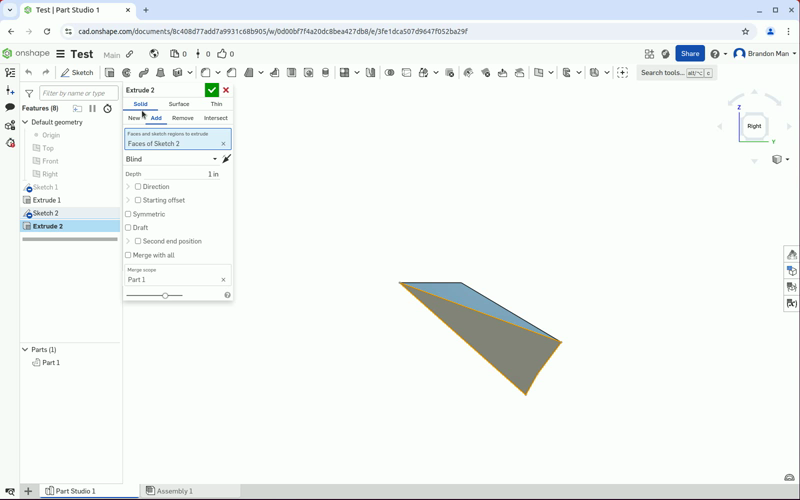
mouse_move(137, 120)
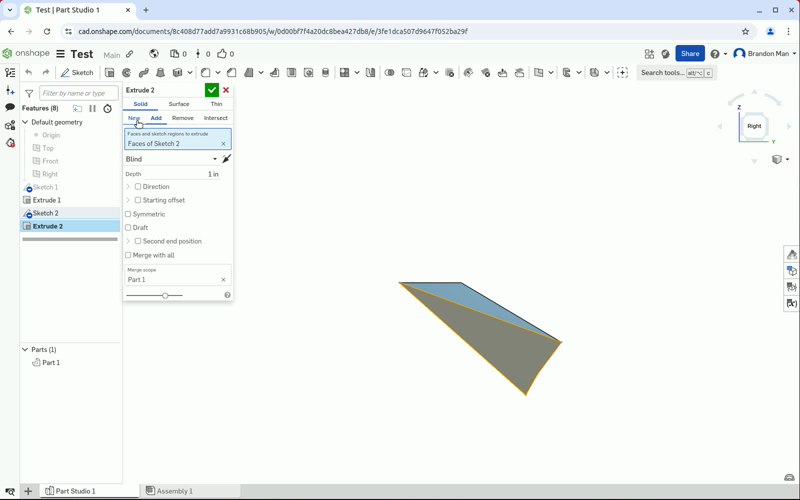
click(137, 120)
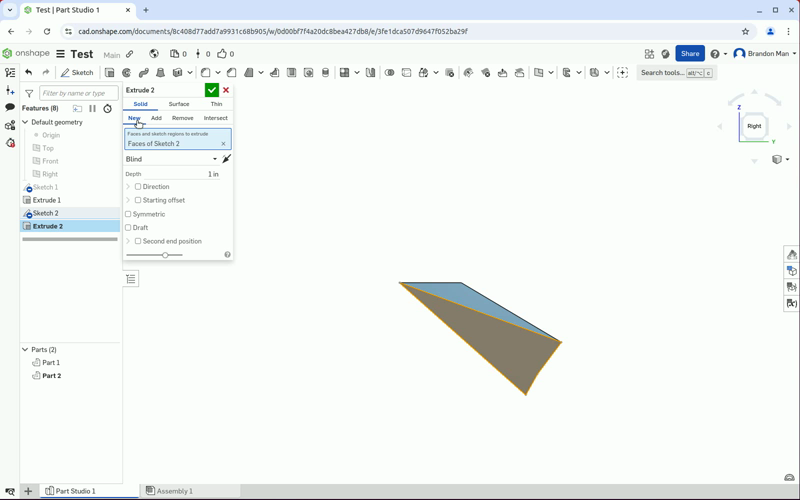
key(tab, 4)
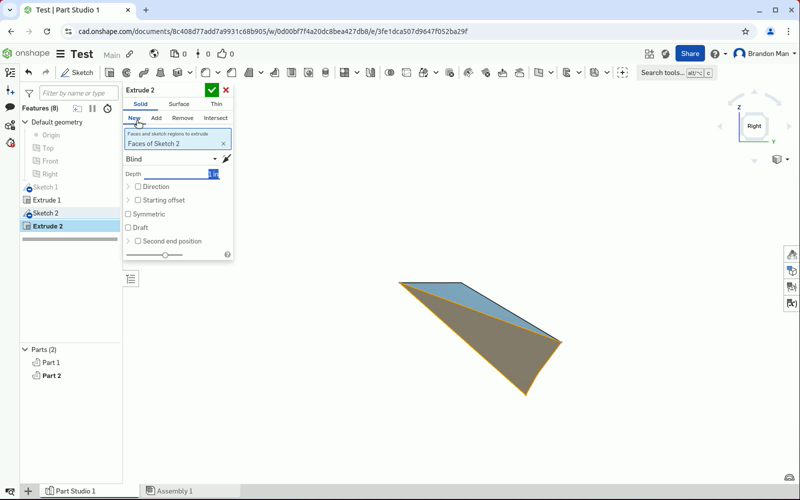
text(4.092)
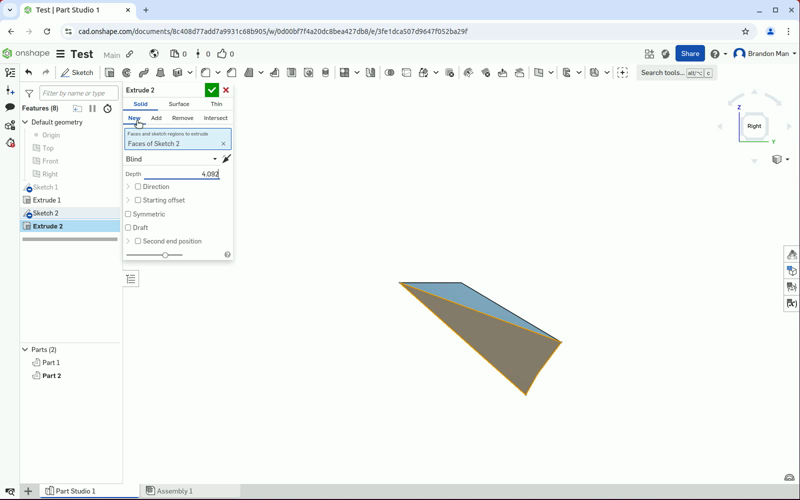
key(enter)
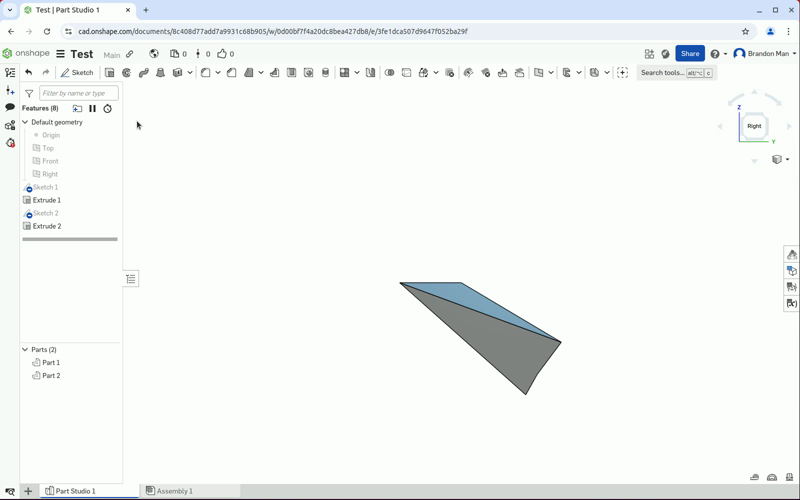
key(shift+h)
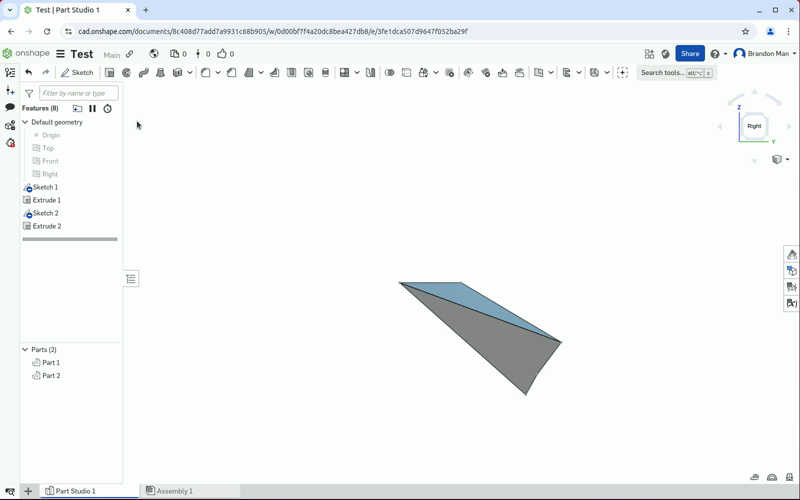
key(shift+h)
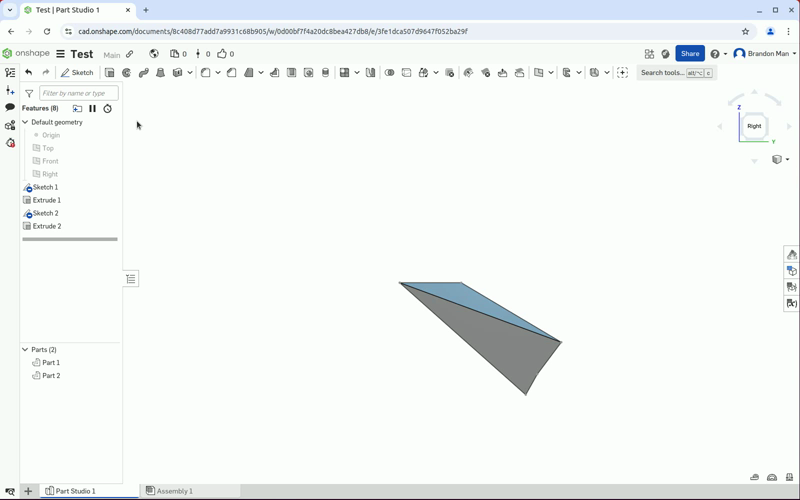
key(shift+7)
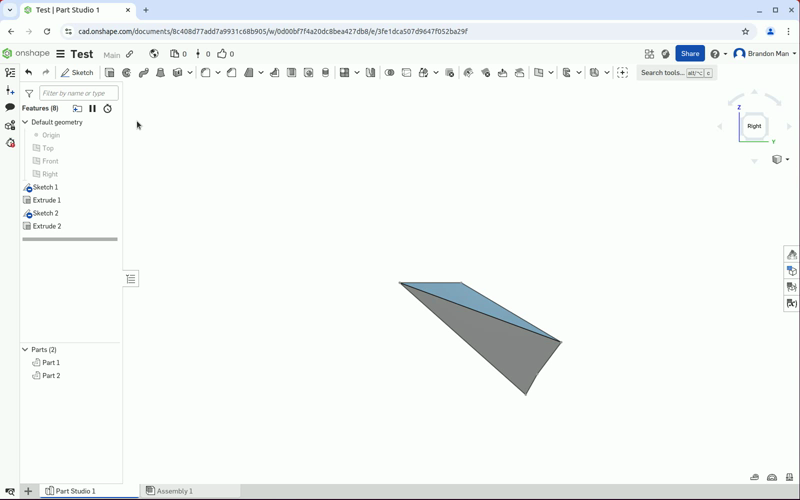
key(right, 2)
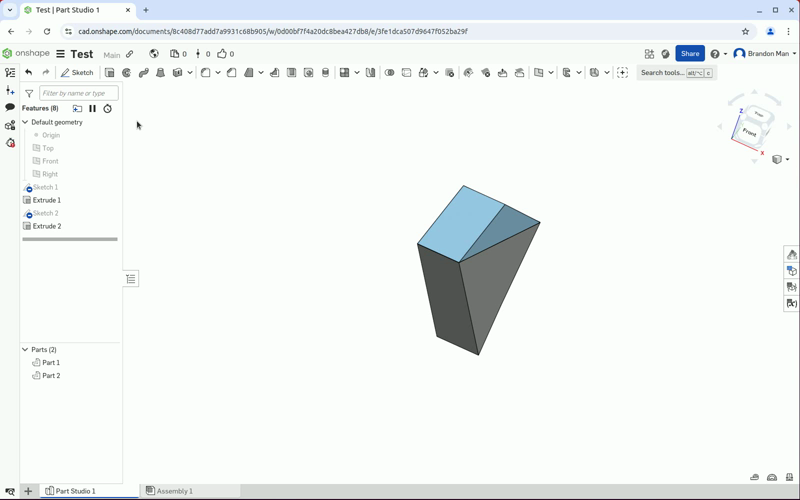
key(down, 2)
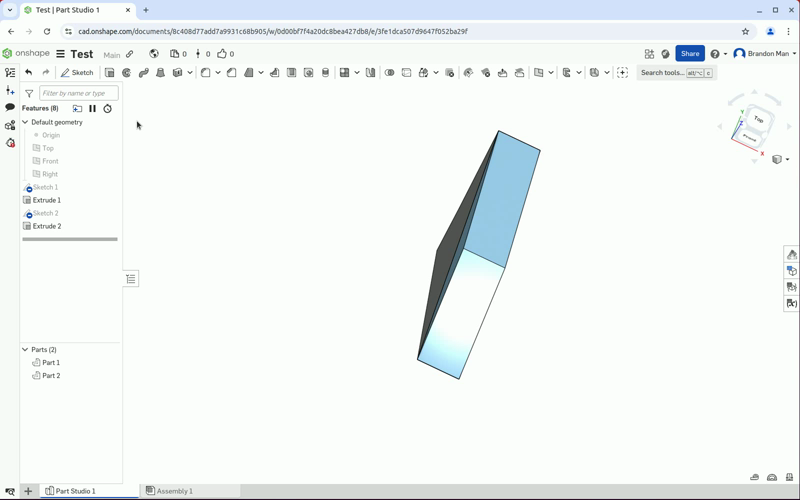
key(up, 2)
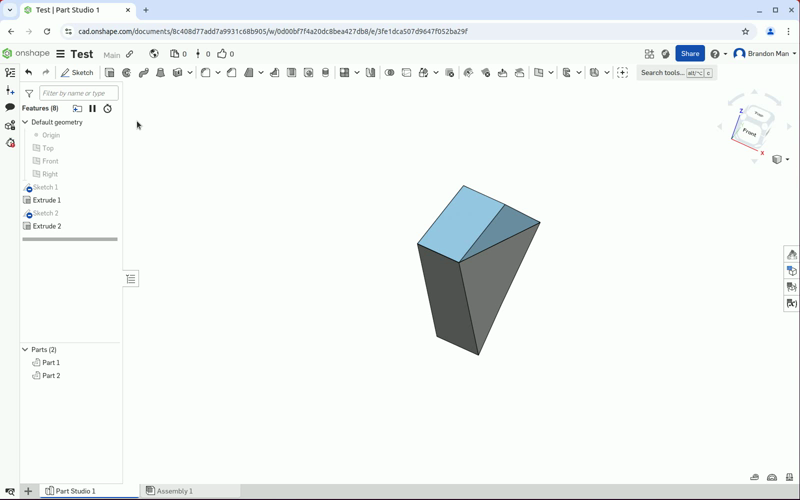
key(left, 2)
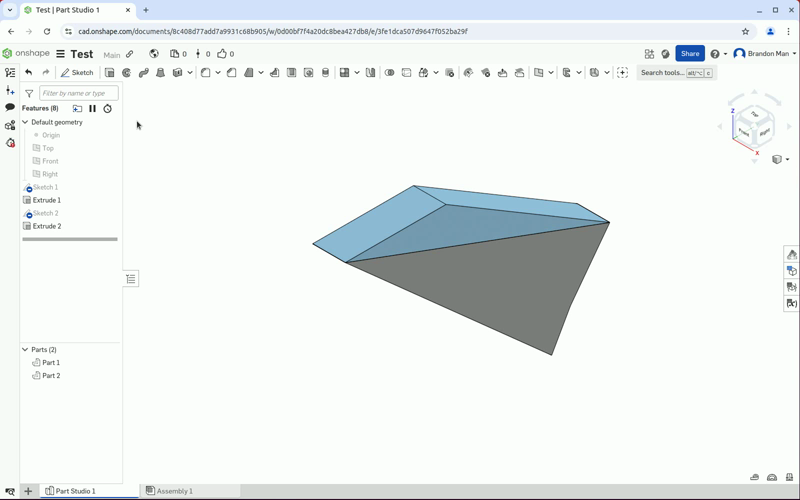
mouse_move(73, 189)
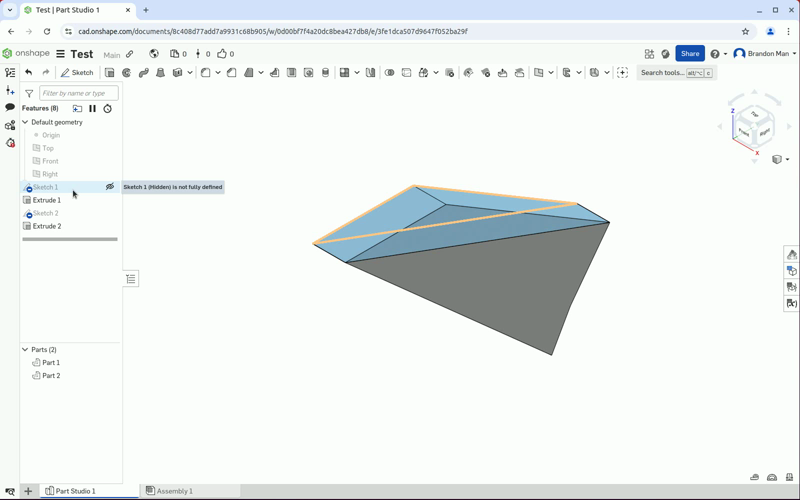
click(73, 189)